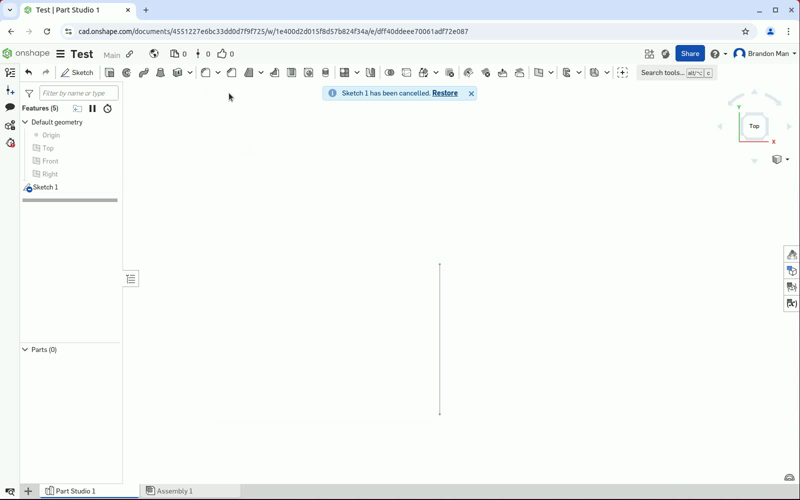
key(shift+h)
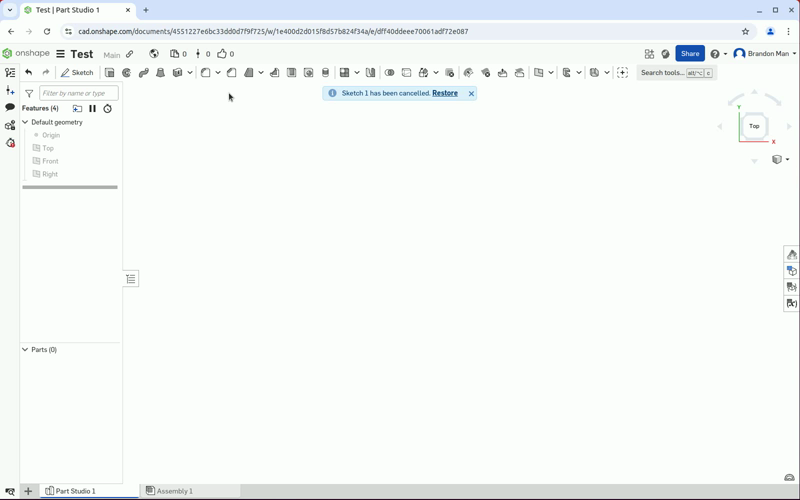
mouse_move(73, 352)
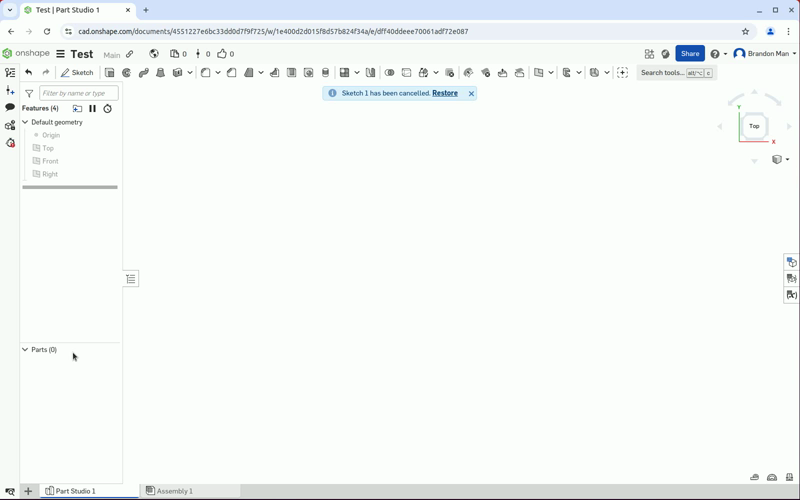
key(y)
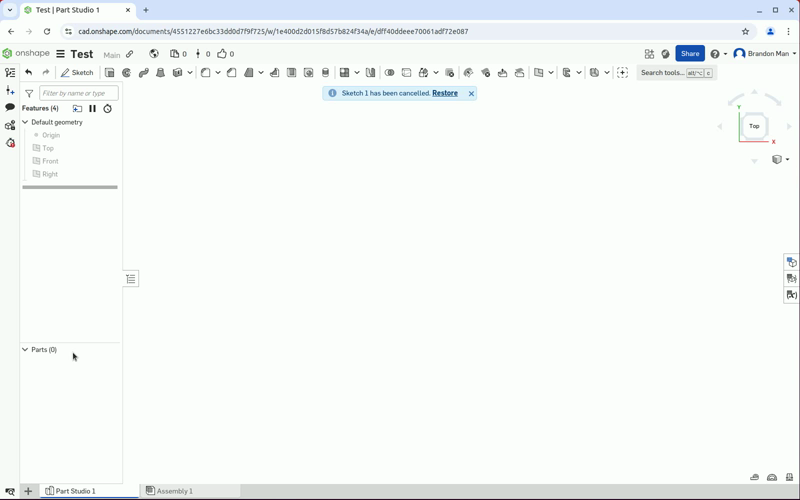
key(shift+p)
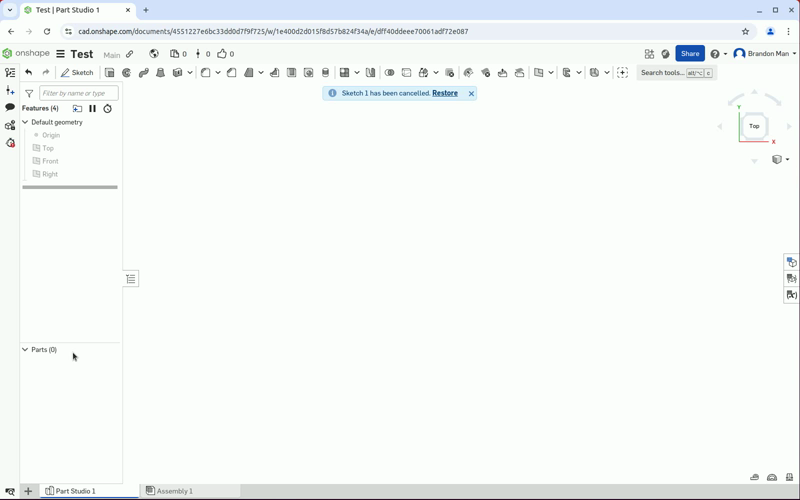
key(space)
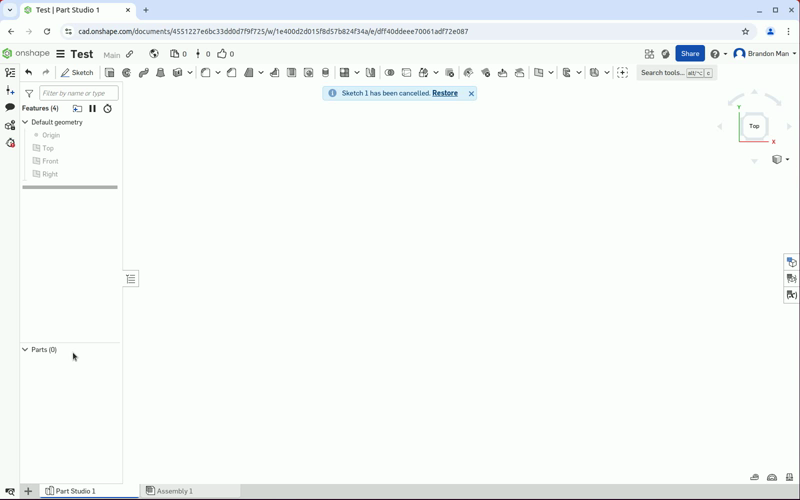
key_down(shift)
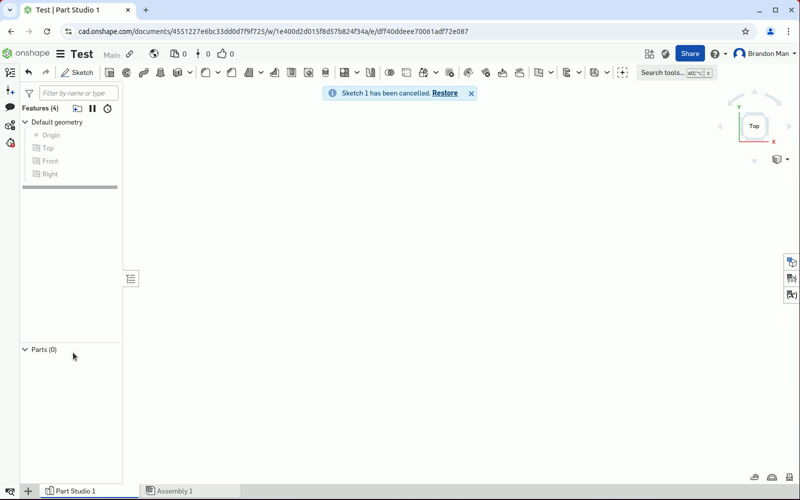
key(up)
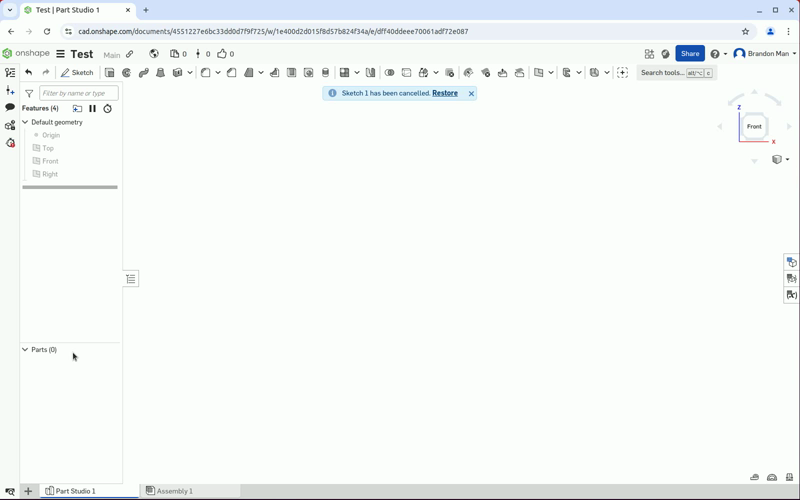
key_up(shift)
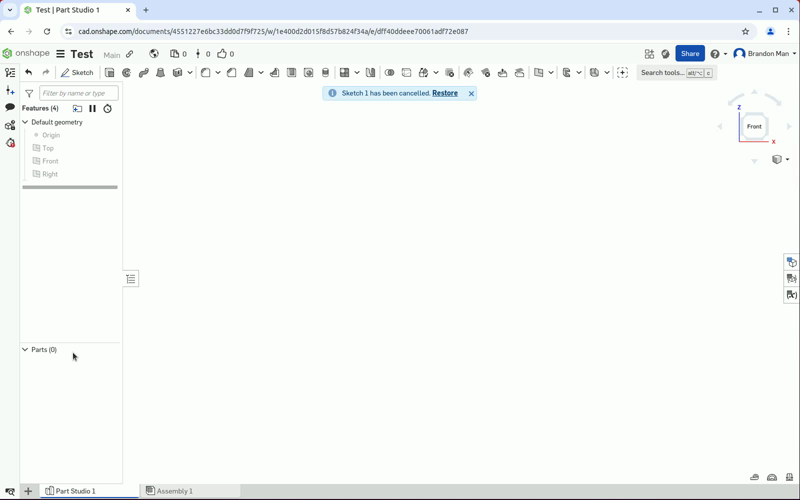
mouse_move(73, 352)
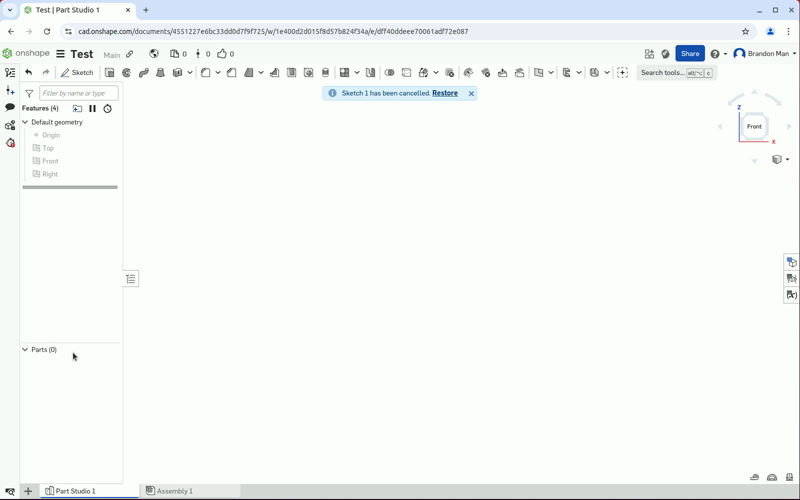
key(shift+y)
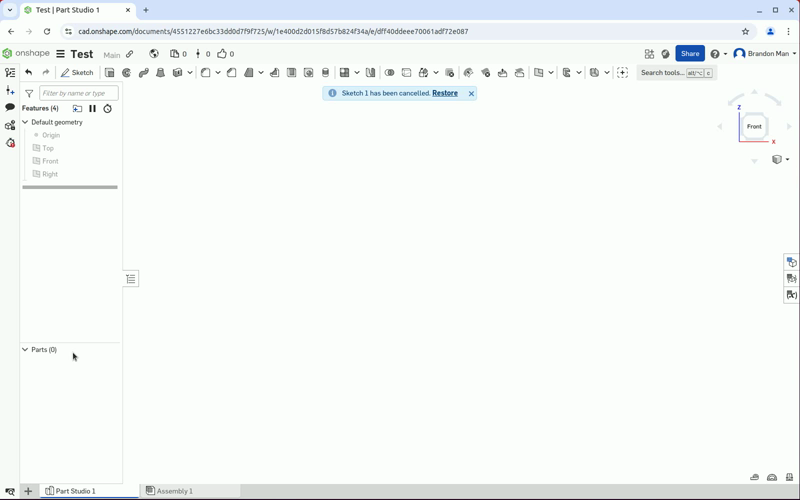
key(shift+s)
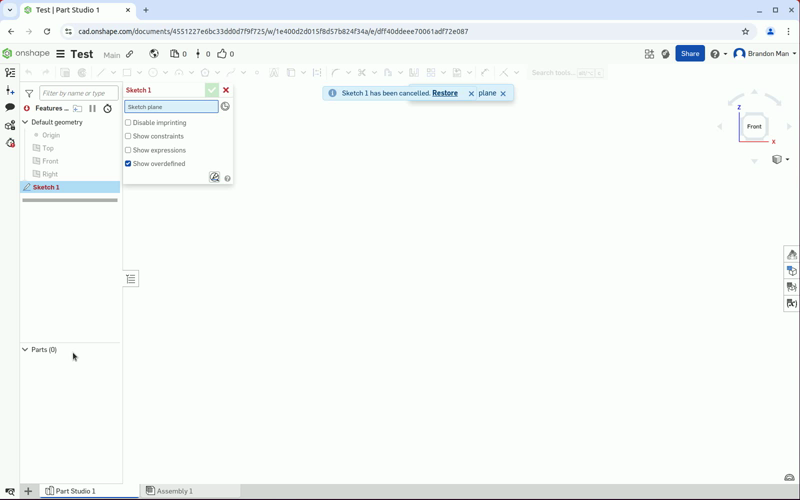
mouse_move(73, 163)
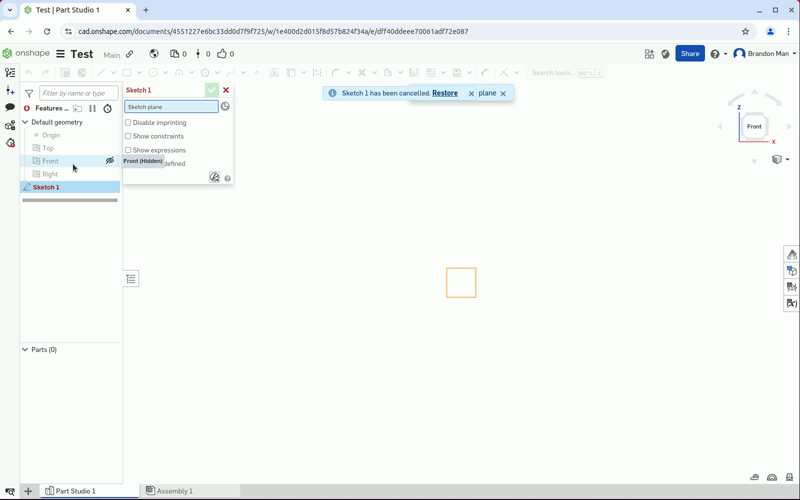
click(73, 163)
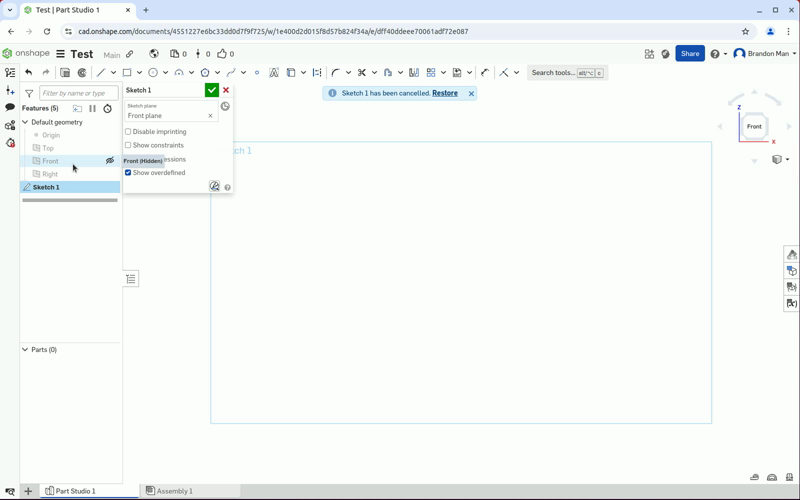
mouse_move(73, 352)
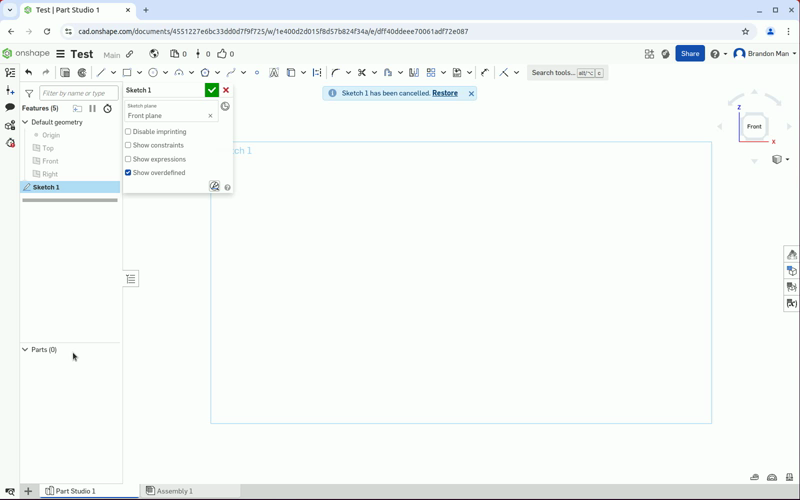
key(y)
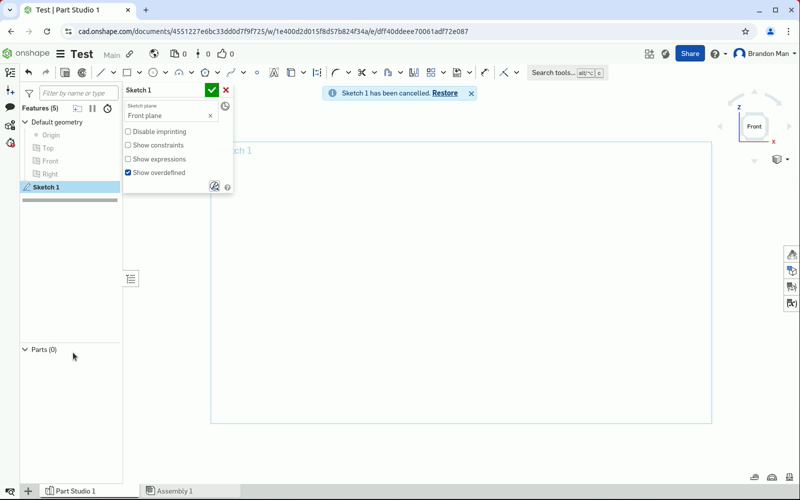
key(l)
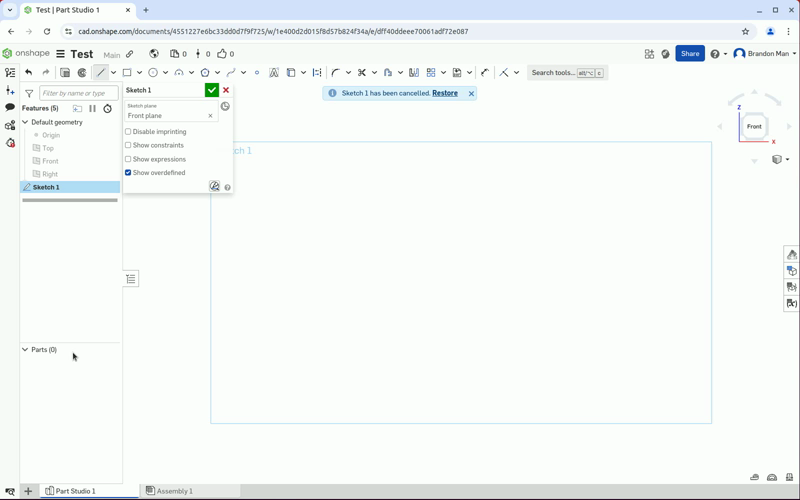
key_down(shift)
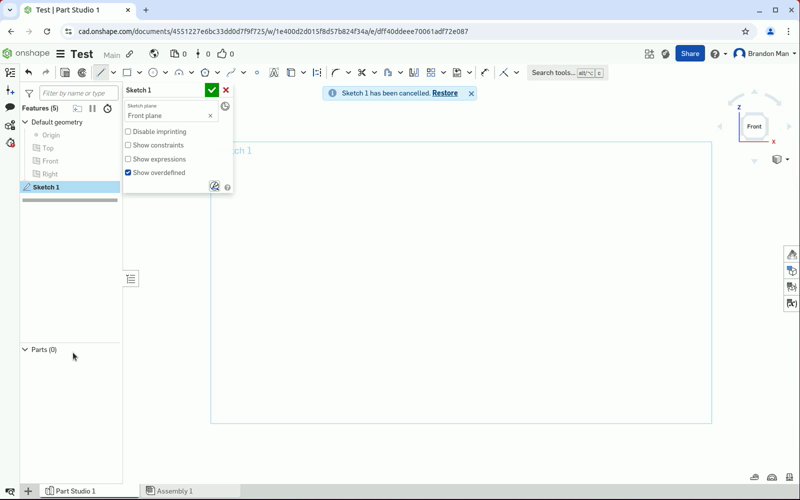
mouse_move(535, 325)
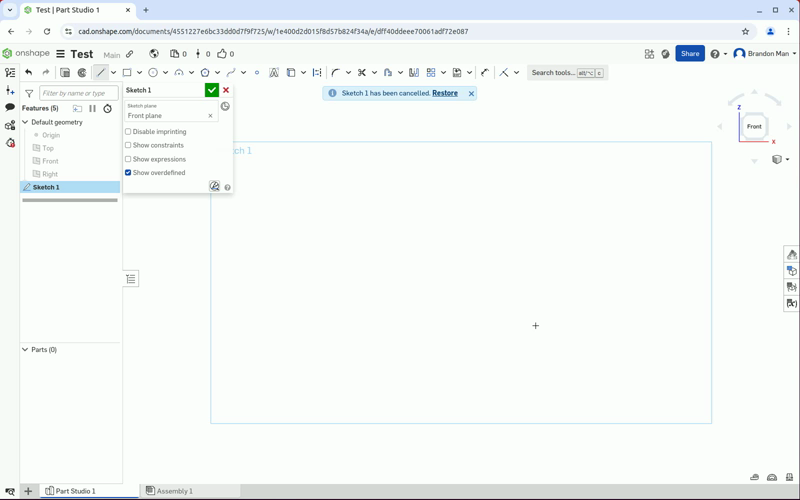
click(535, 325)
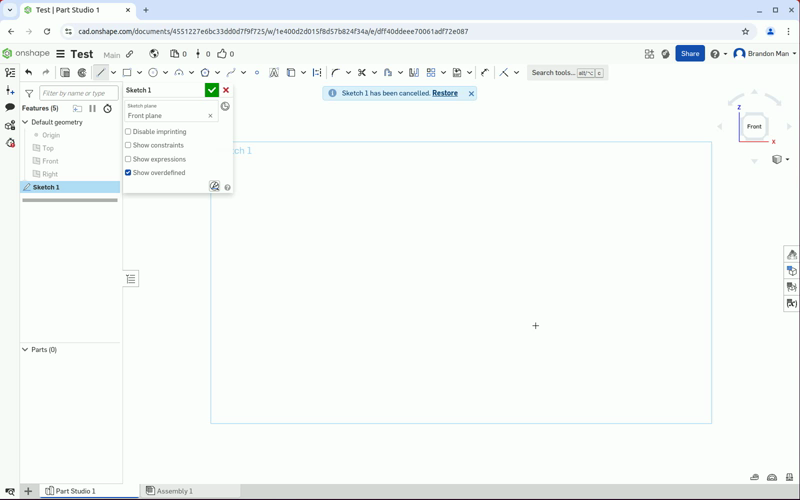
key_up(shift)
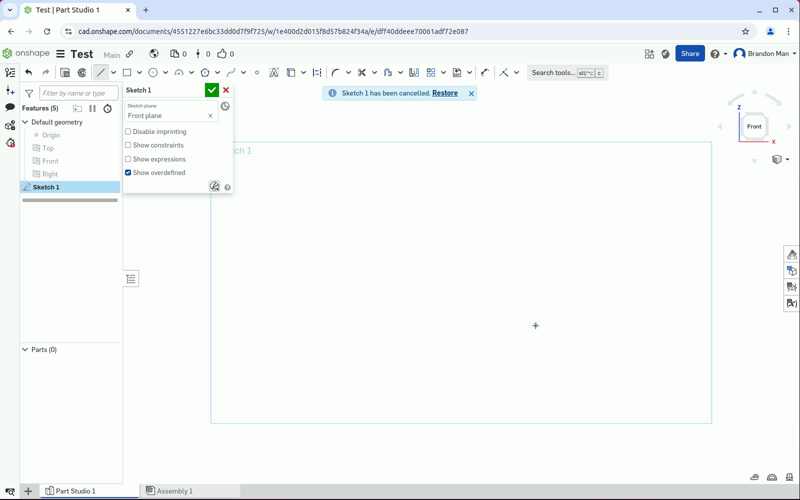
key_down(shift)
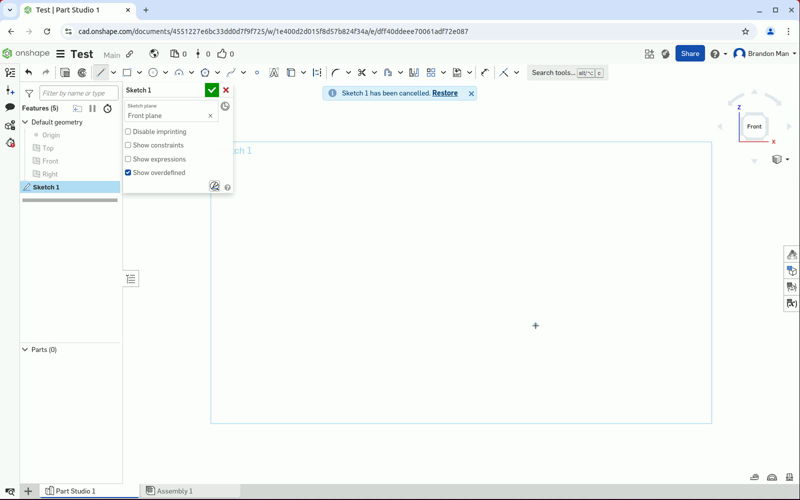
mouse_move(565, 325)
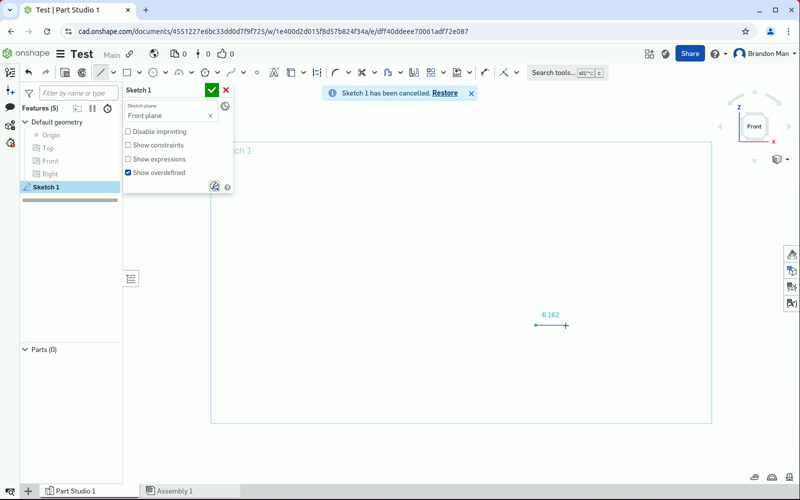
mouse_move(573, 325)
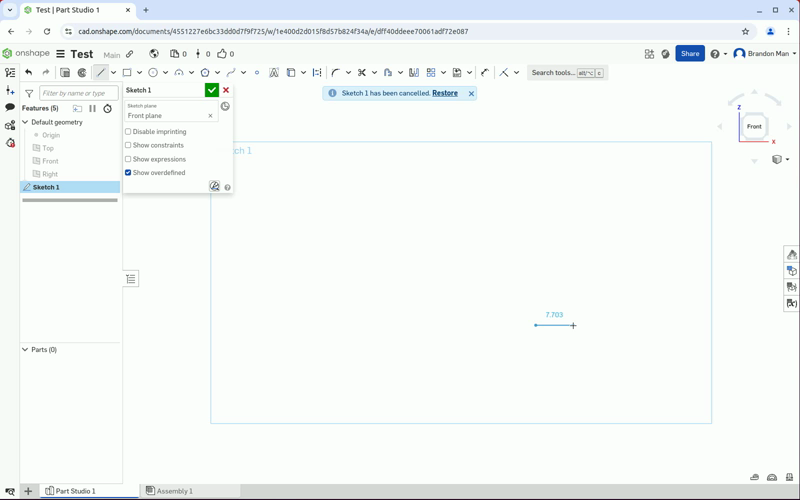
click(573, 325)
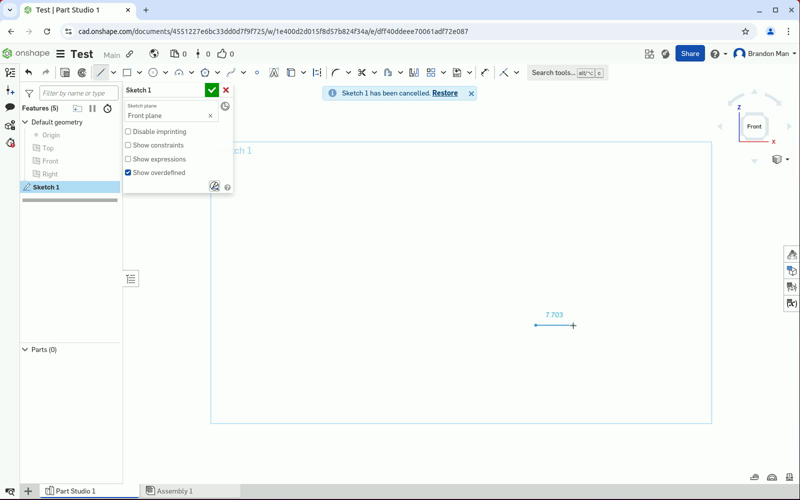
key_up(shift)
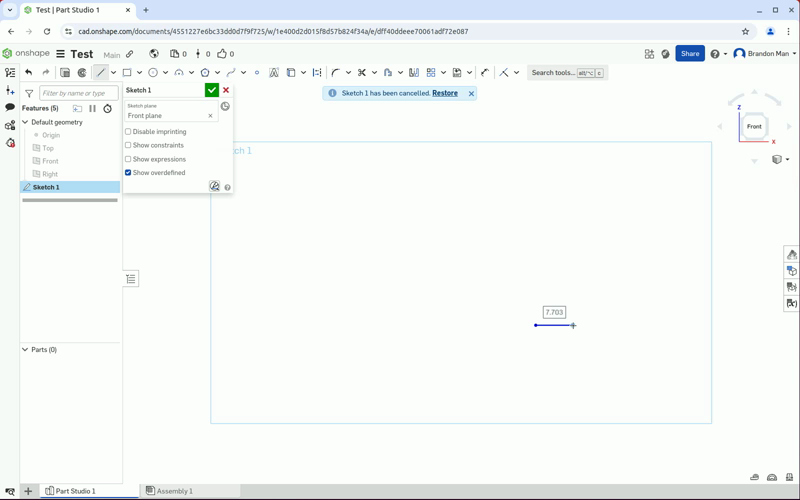
key_down(shift)
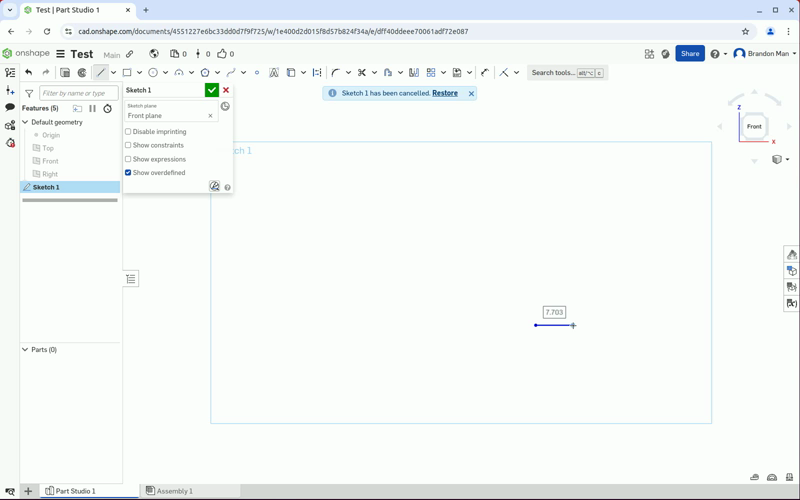
mouse_move(573, 240)
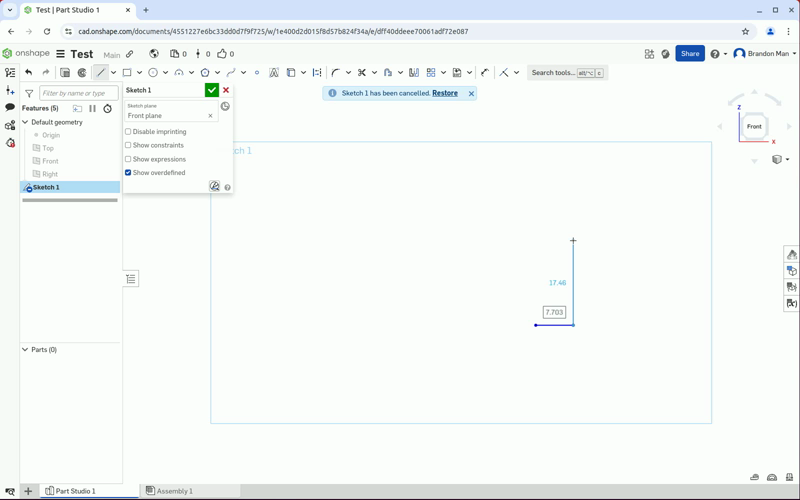
click(573, 240)
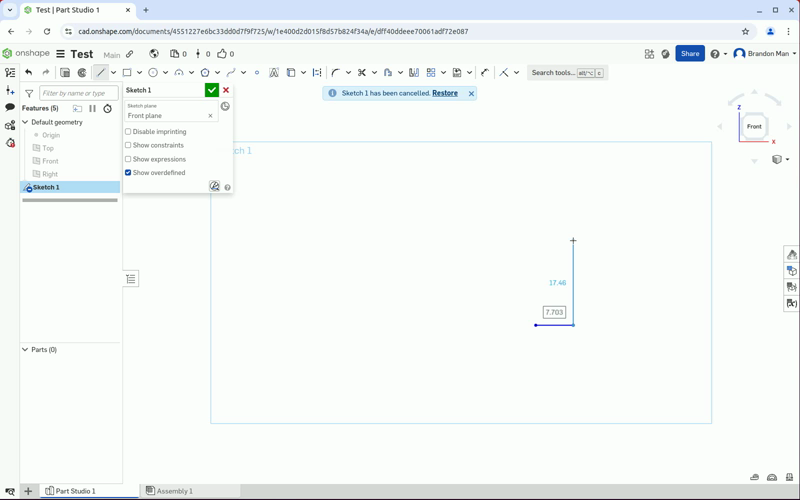
key_up(shift)
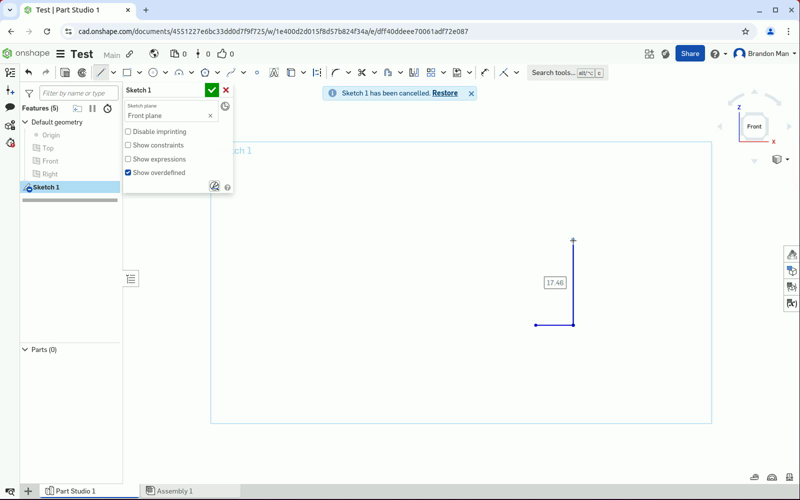
key_down(shift)
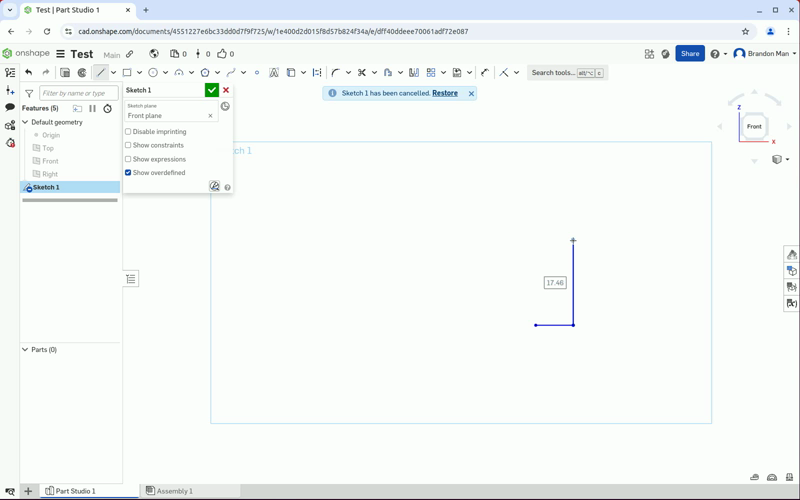
mouse_move(589, 240)
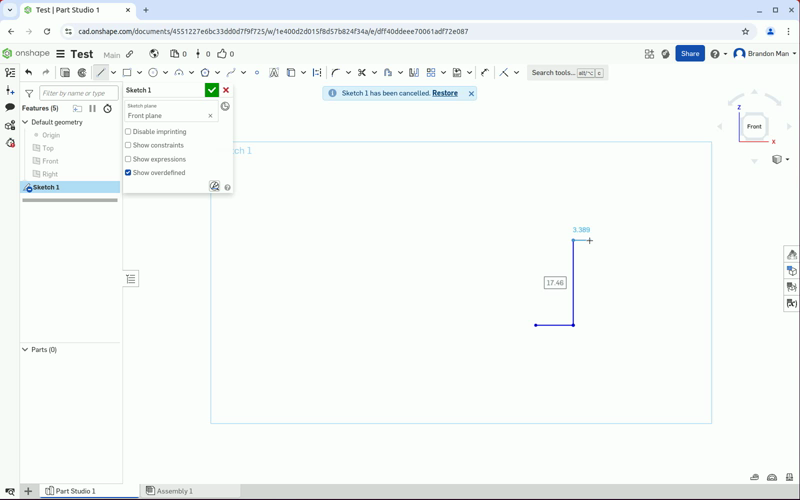
mouse_move(535, 240)
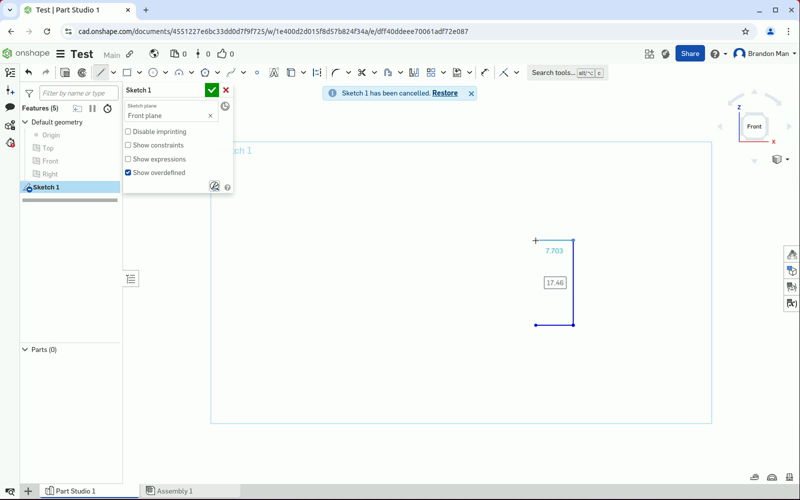
click(535, 240)
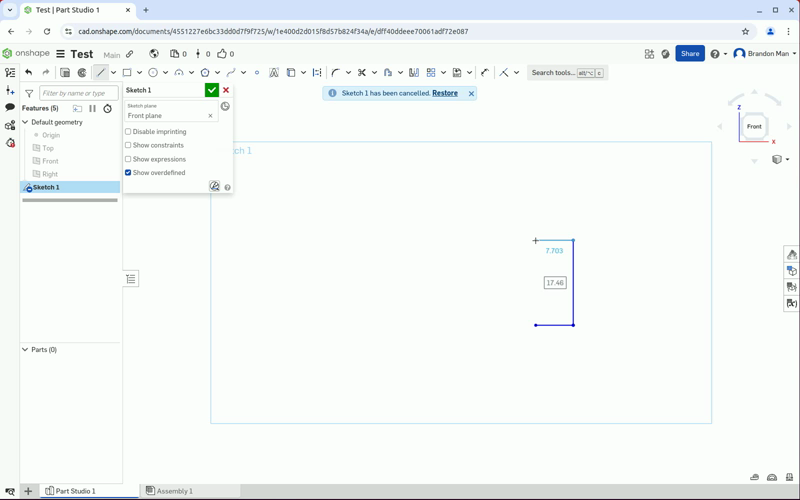
key_up(shift)
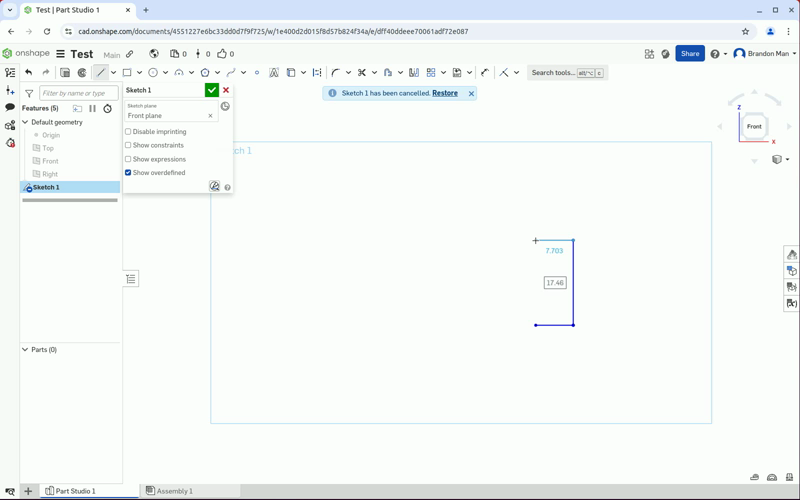
key_down(shift)
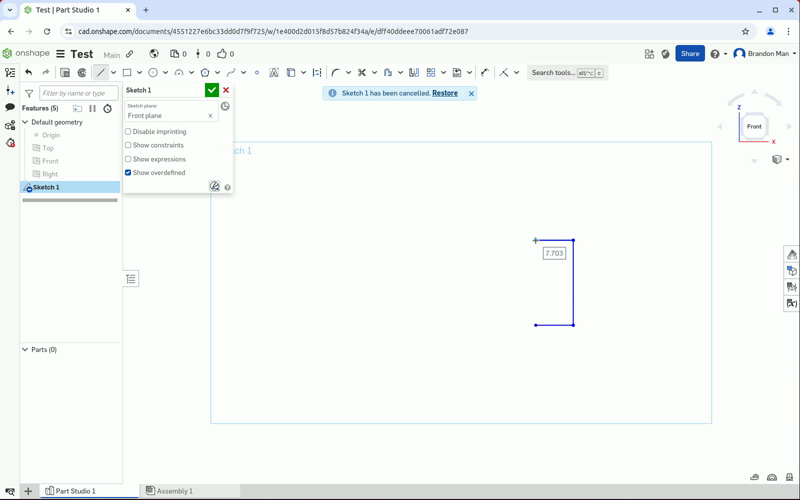
mouse_move(565, 240)
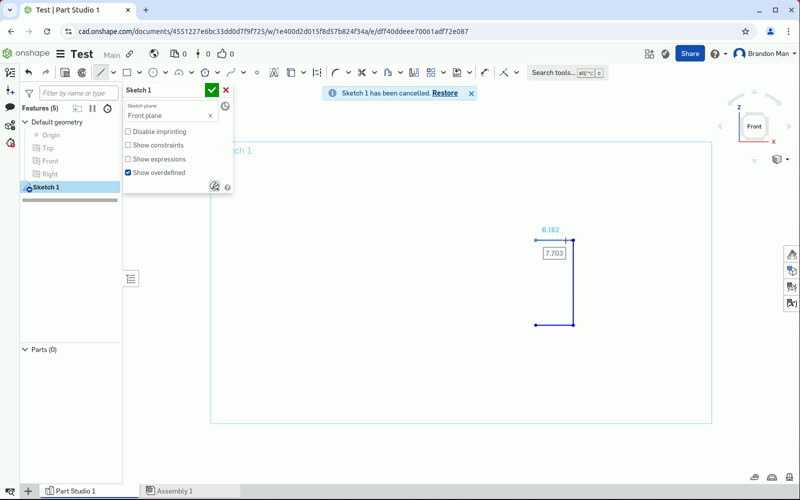
mouse_move(535, 263)
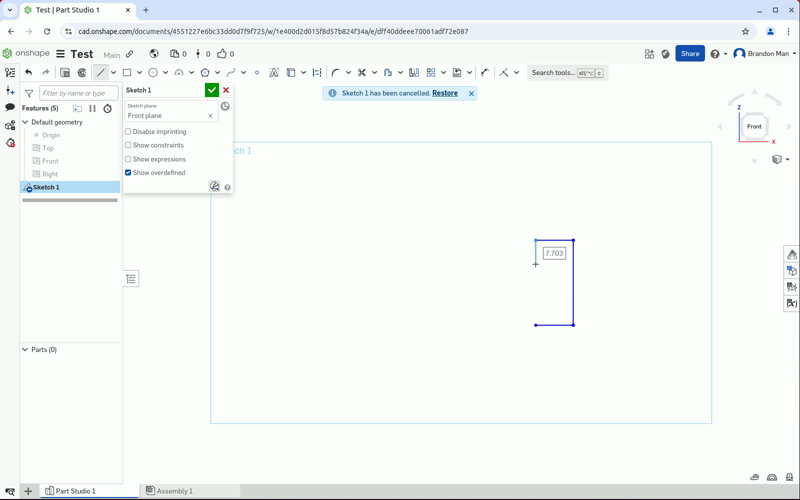
click(535, 263)
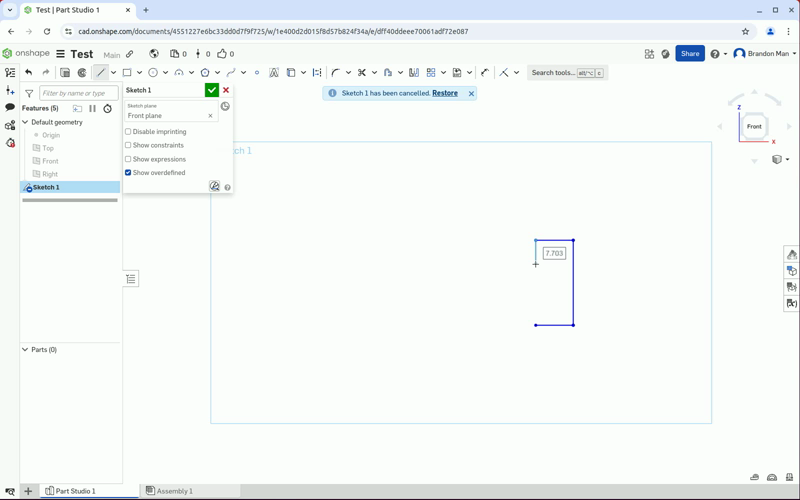
key_up(shift)
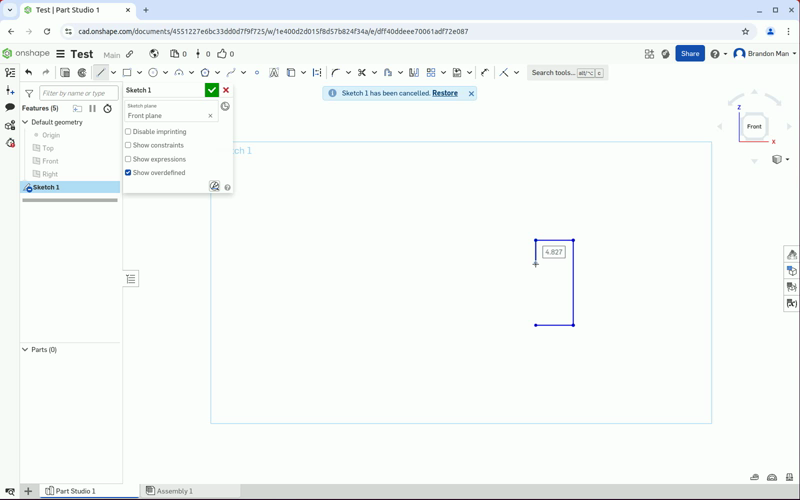
key_down(shift)
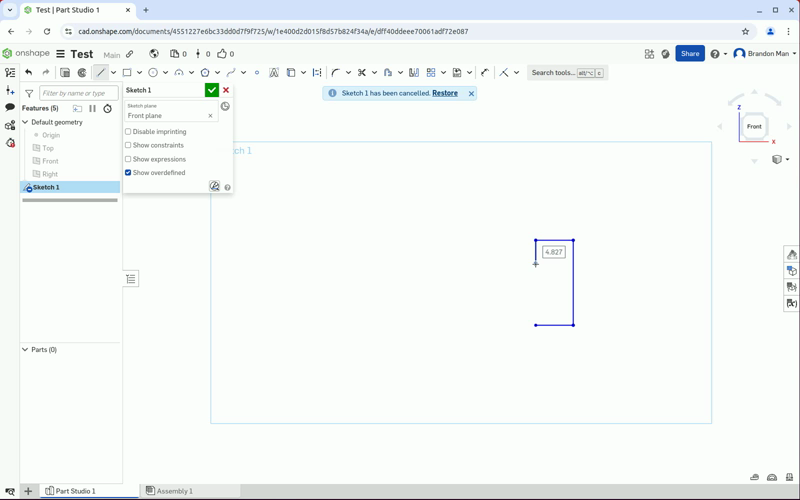
mouse_move(565, 263)
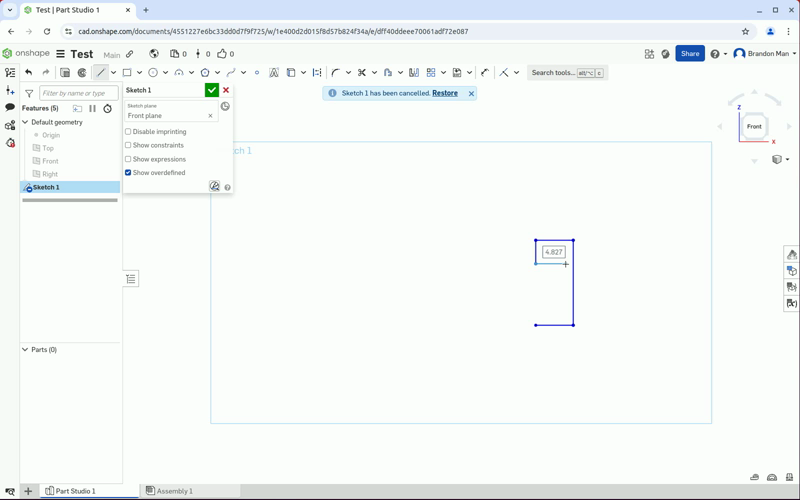
mouse_move(535, 301)
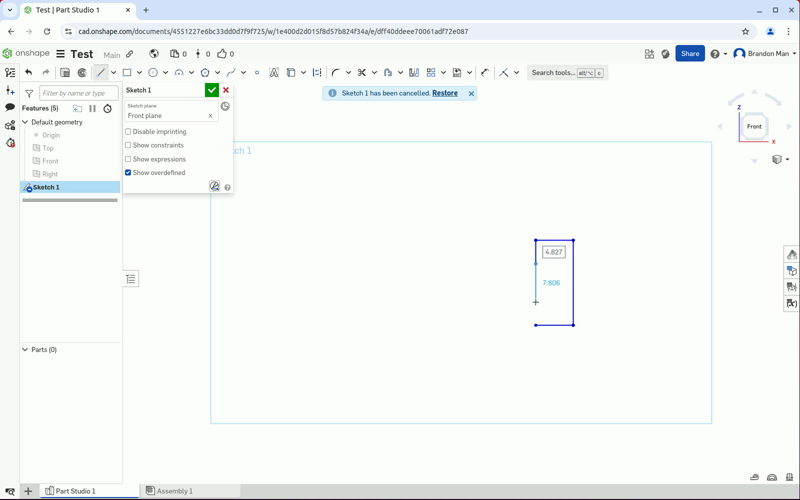
click(535, 301)
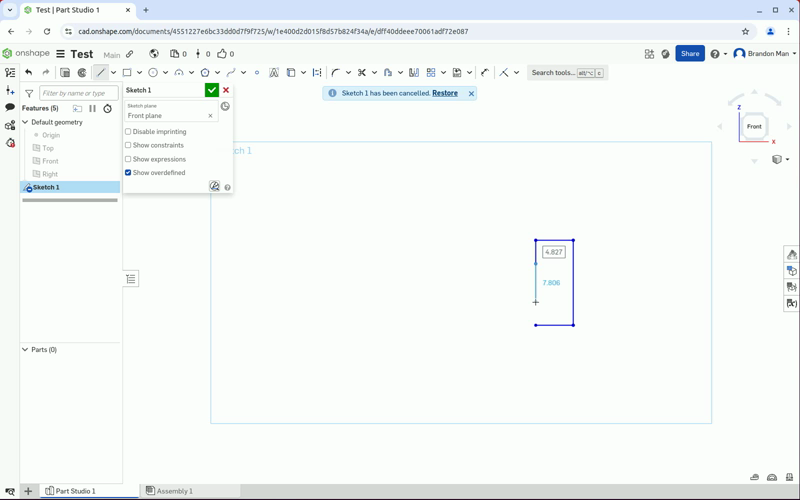
key_up(shift)
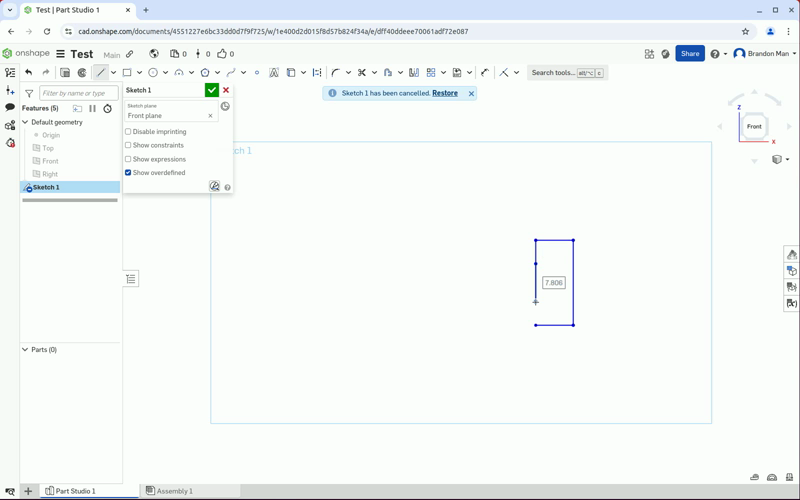
mouse_move(565, 301)
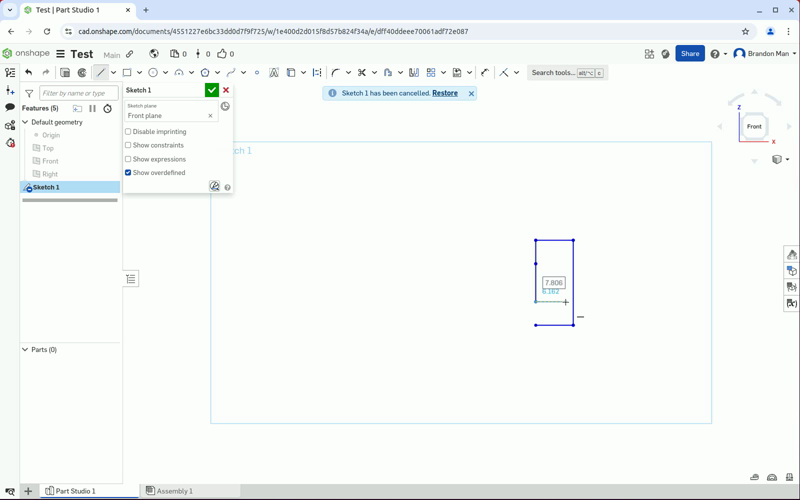
key_down(shift)
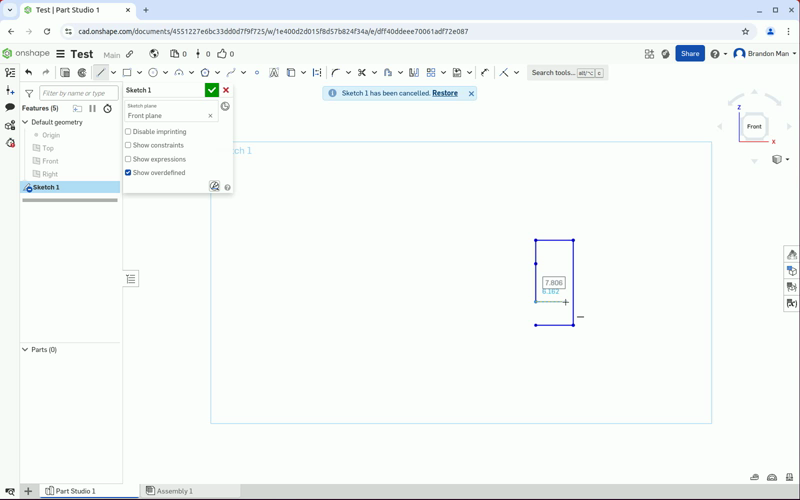
mouse_move(535, 325)
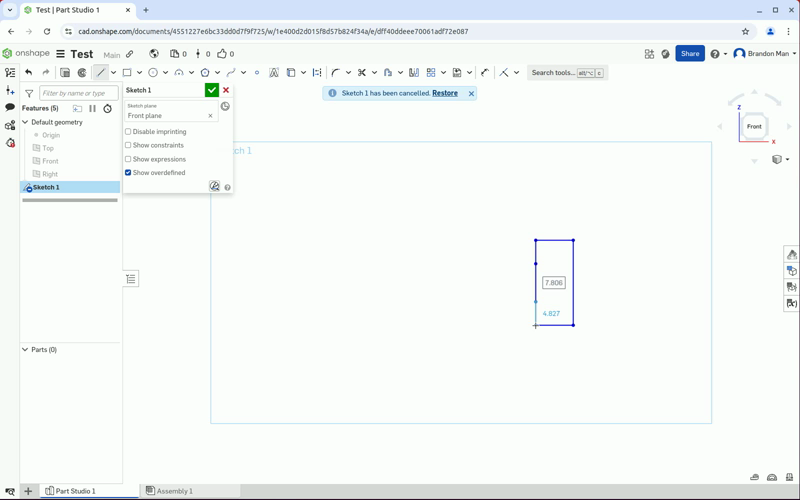
key_up(shift)
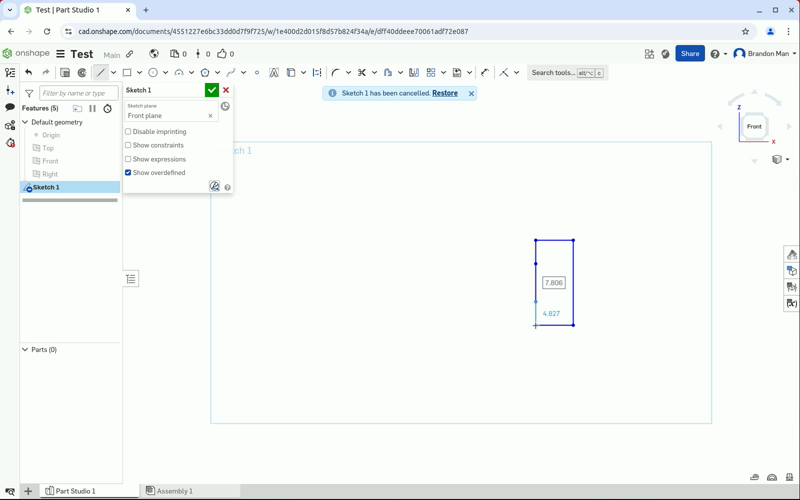
click(535, 325)
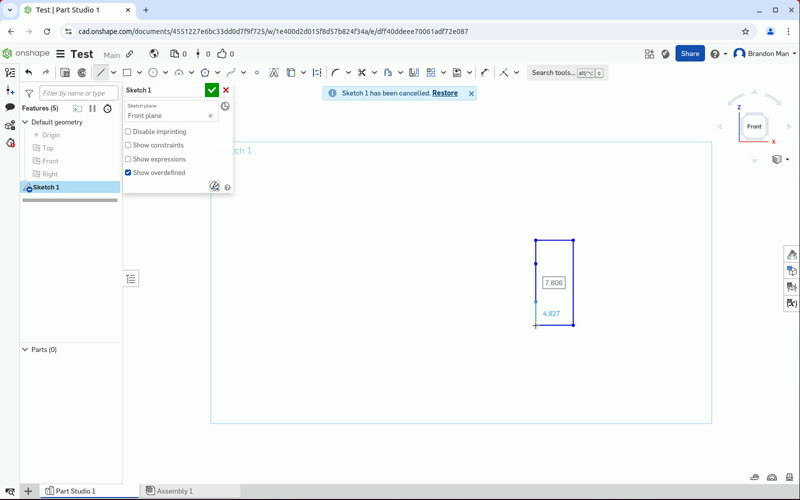
key(esc)
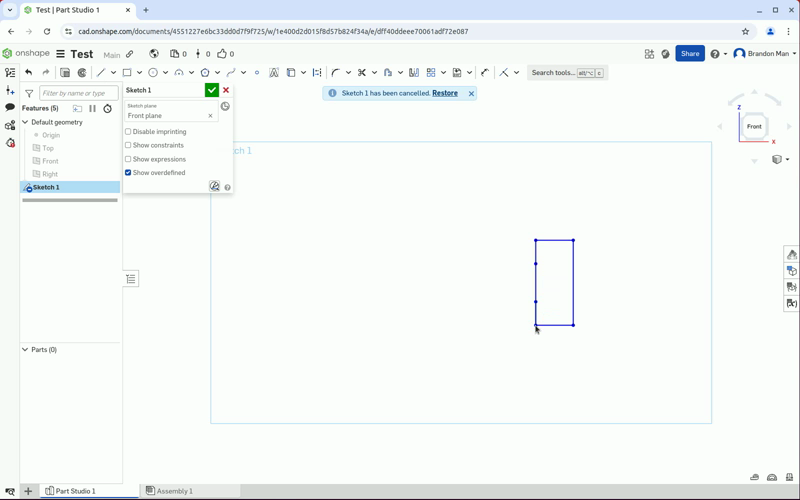
mouse_move(564, 261)
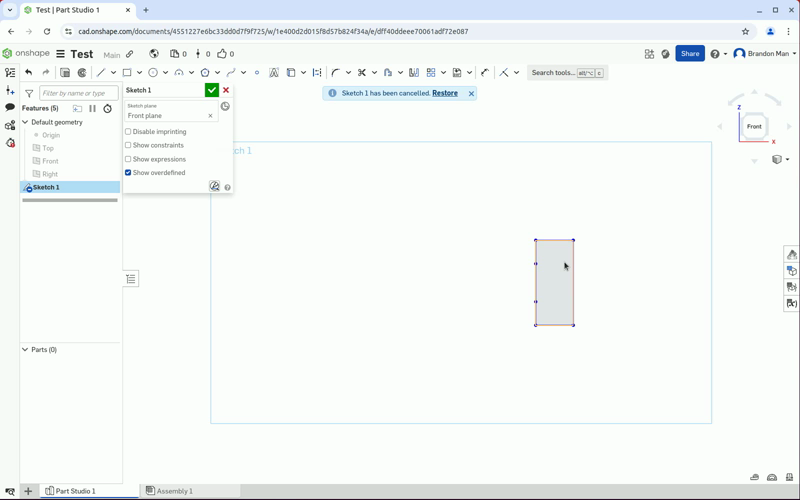
click(564, 261)
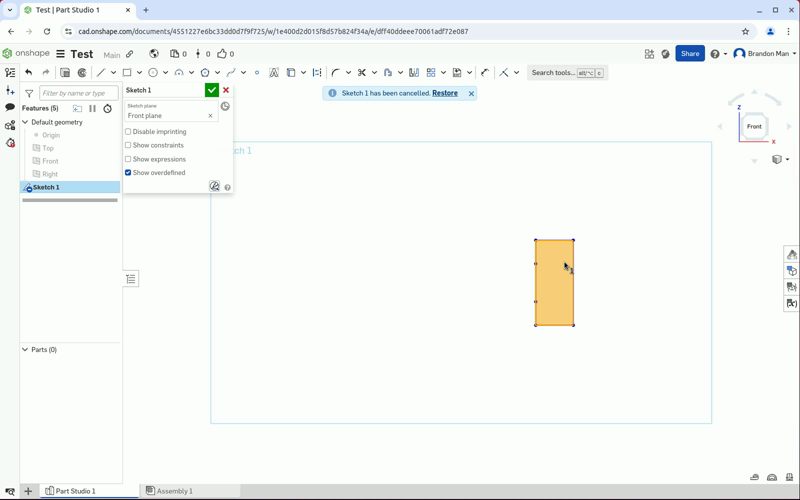
mouse_move(73, 352)
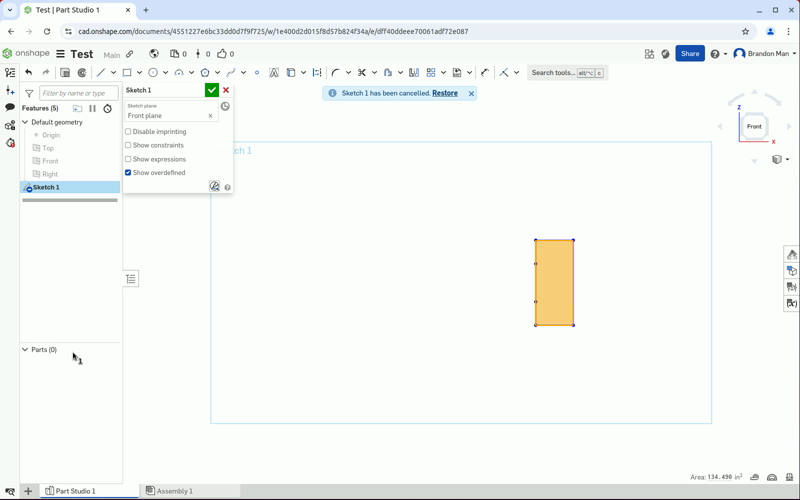
key(shift+y)
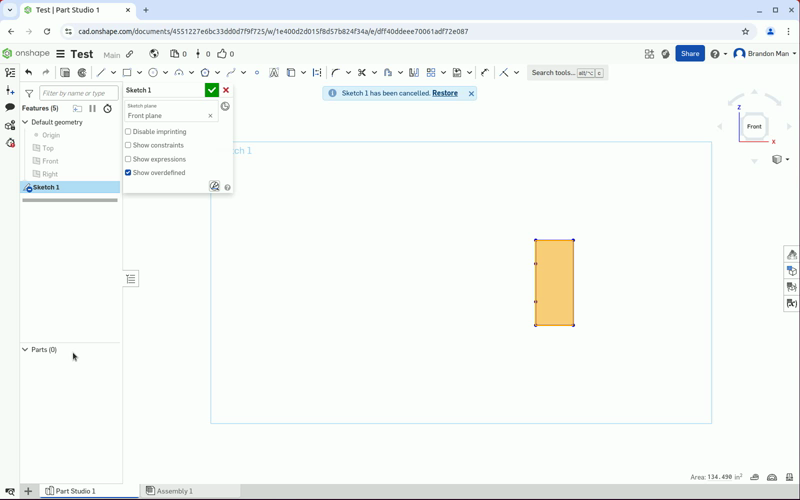
key(shift+e)
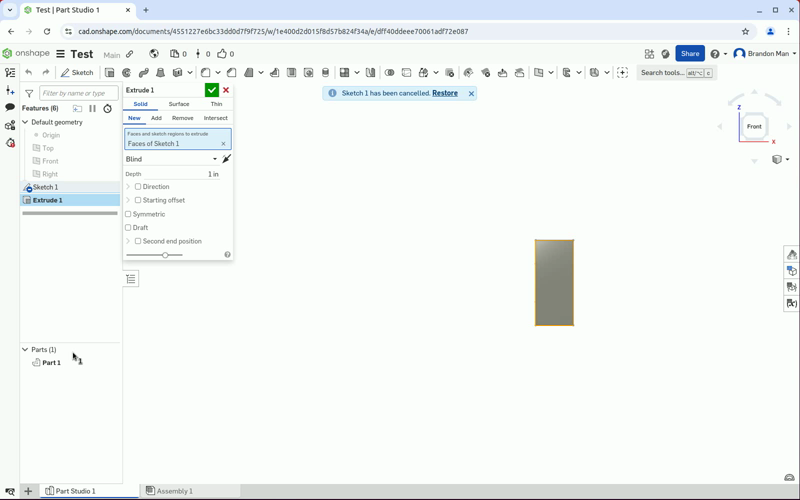
mouse_move(143, 106)
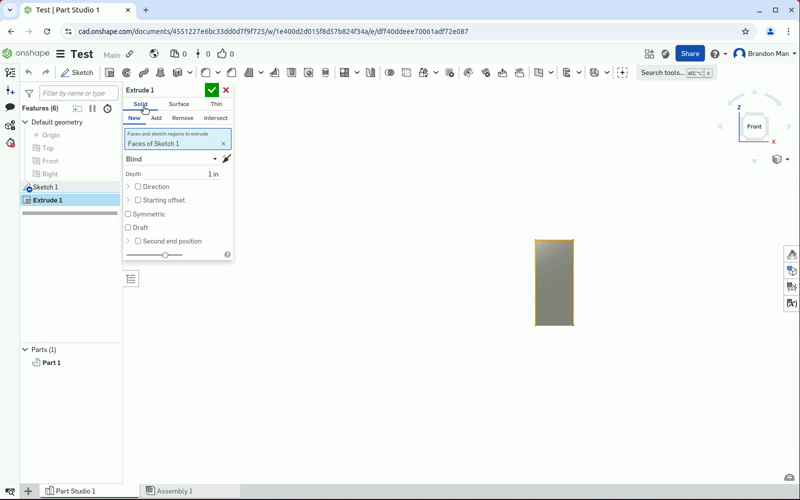
click(143, 106)
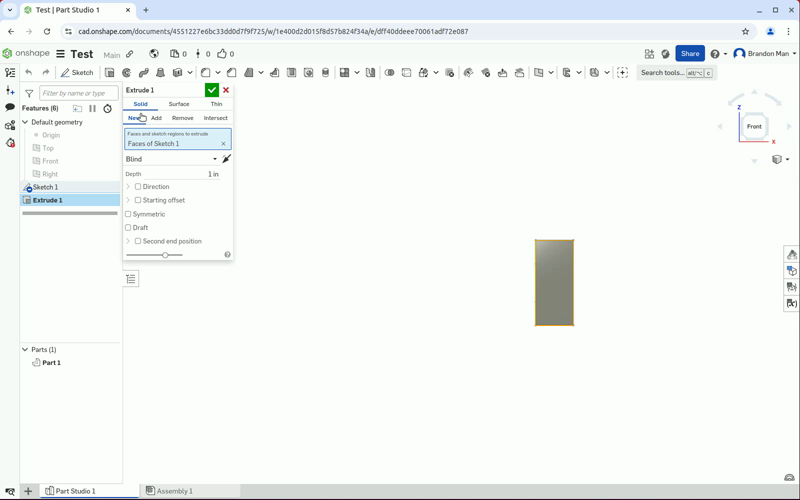
mouse_move(137, 120)
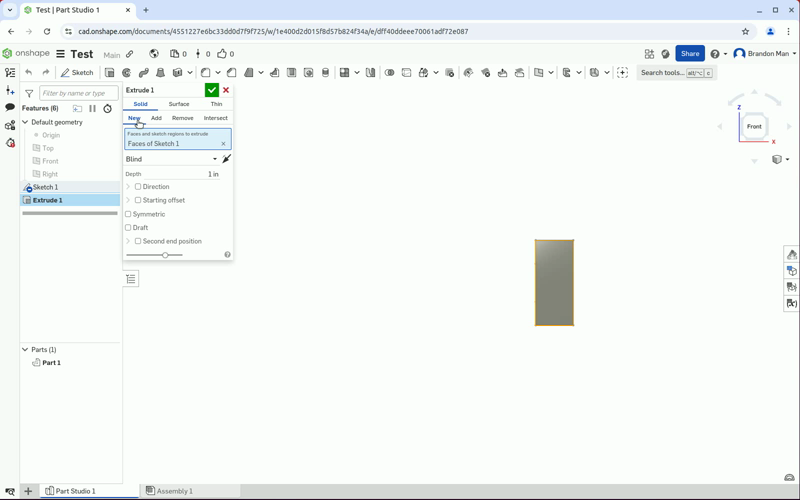
click(137, 120)
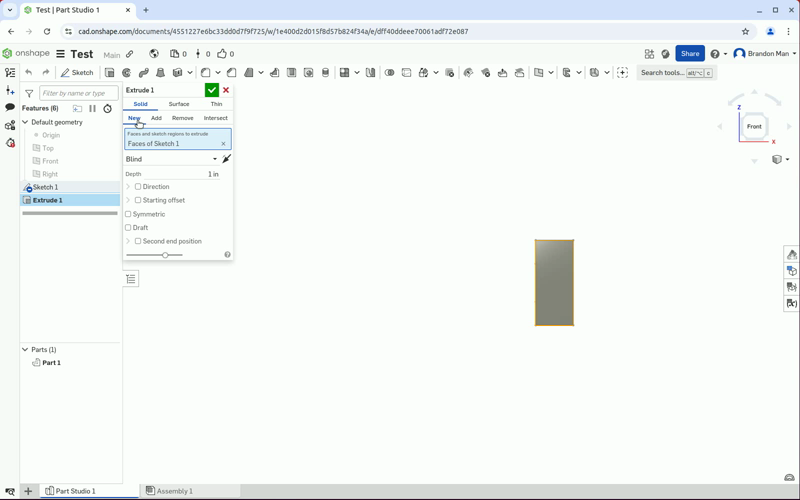
key(tab, 4)
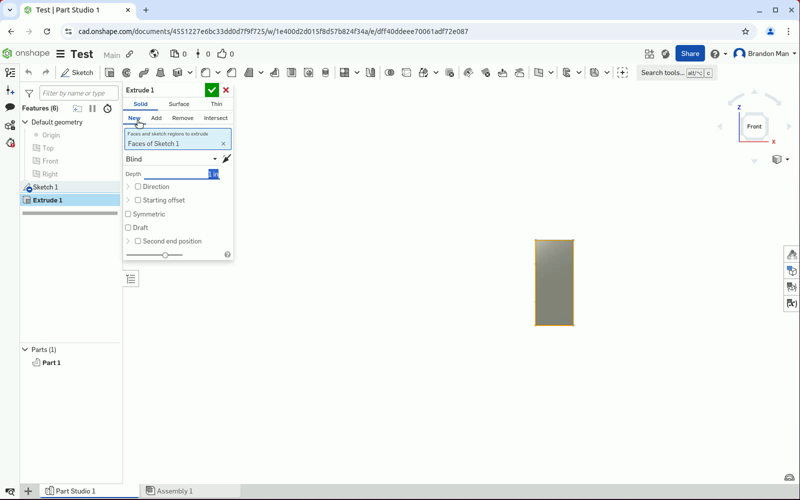
text(1.204)
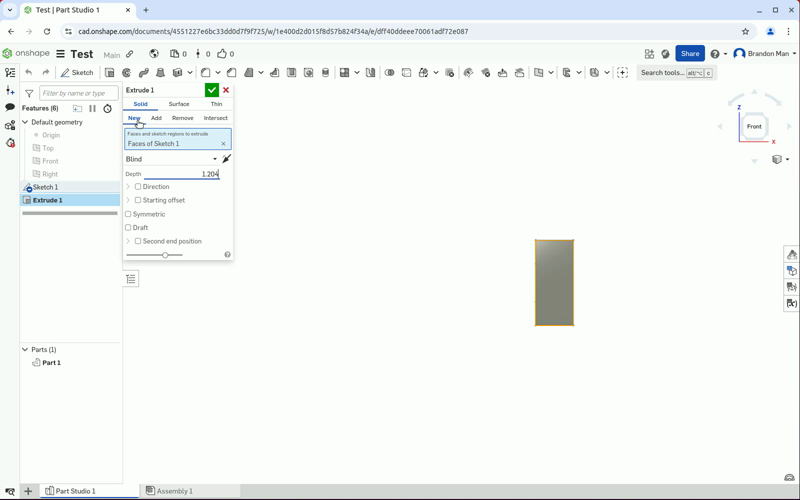
key(enter)
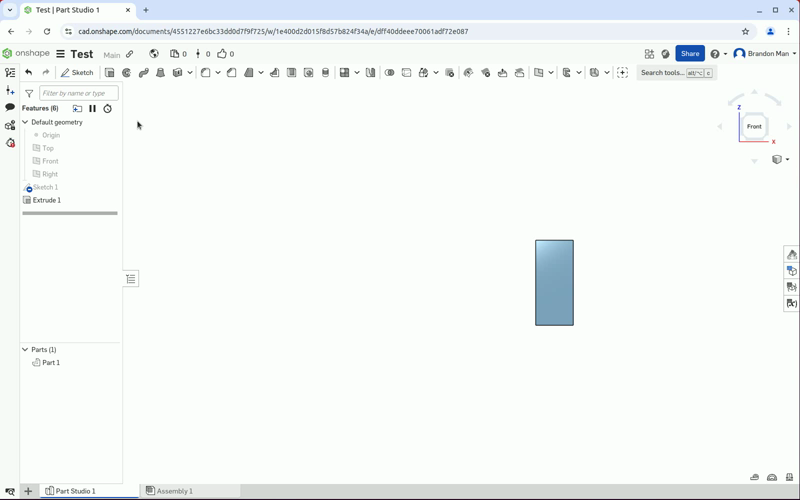
key(shift+h)
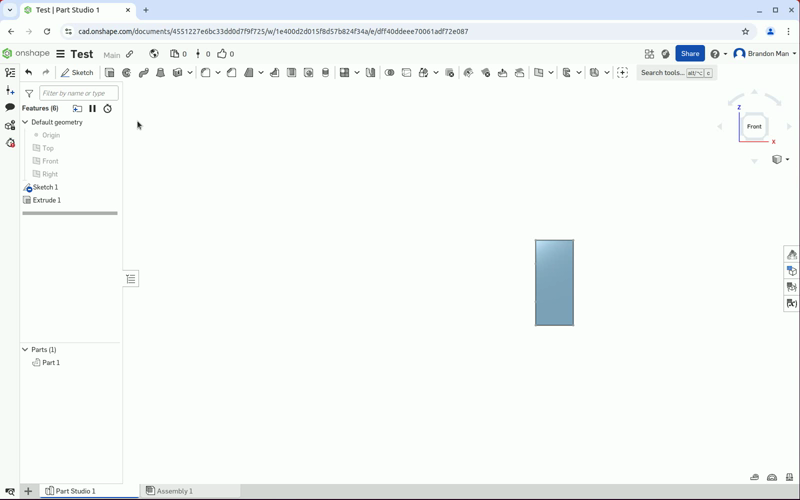
key(shift+h)
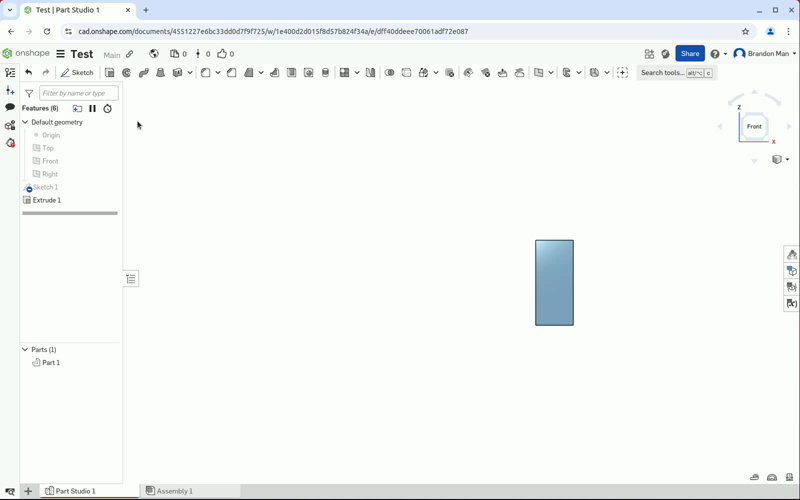
mouse_move(73, 189)
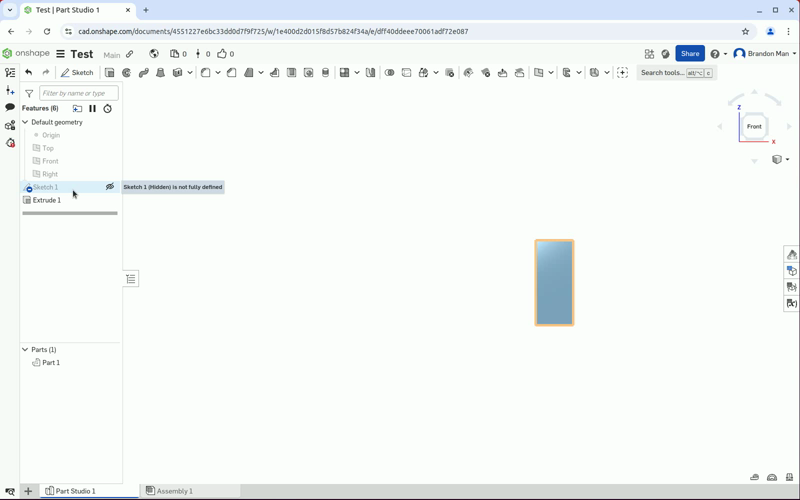
click(73, 189)
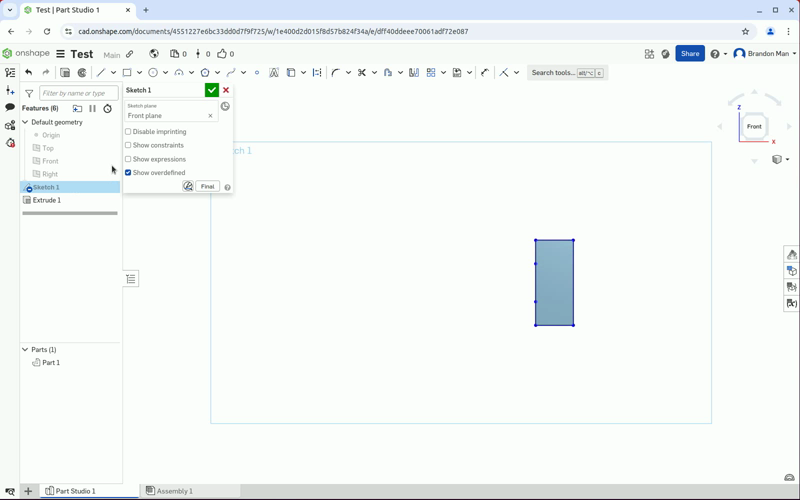
mouse_move(229, 92)
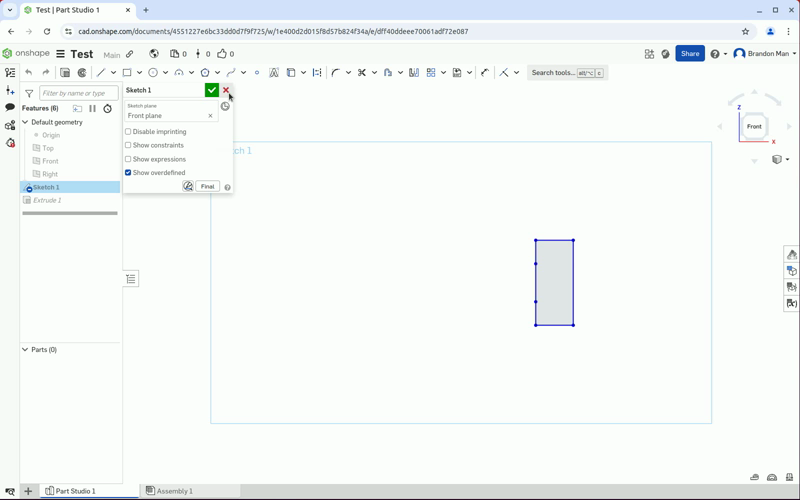
click(229, 92)
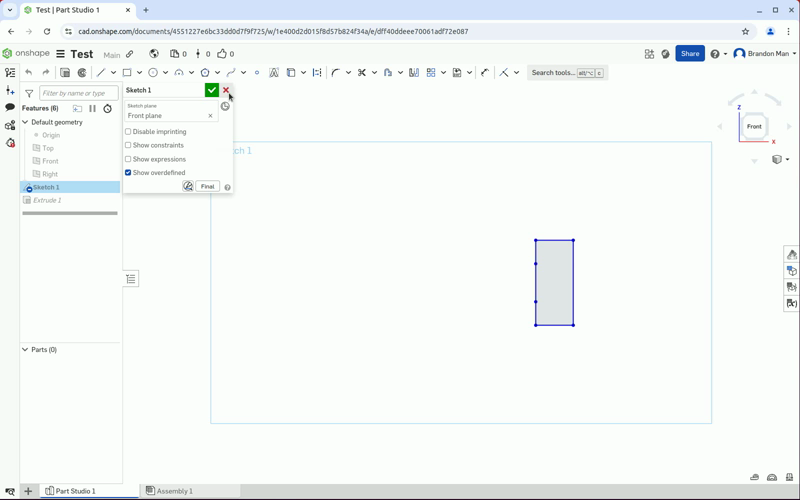
key(shift+s)
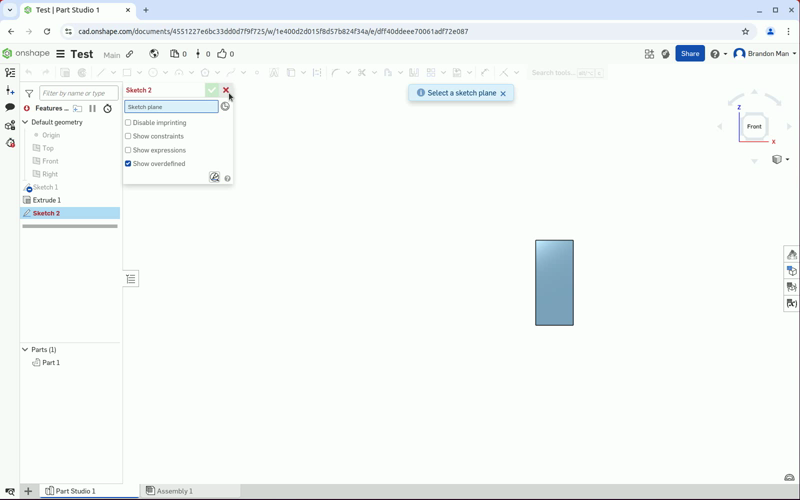
mouse_move(73, 163)
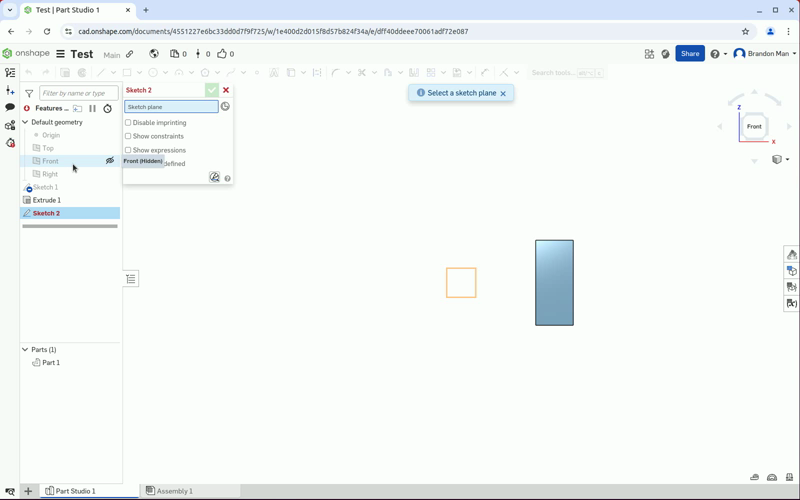
click(73, 163)
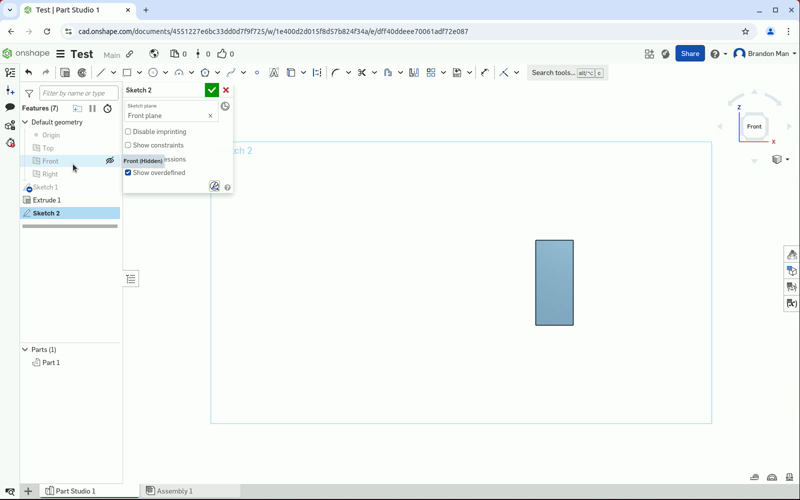
mouse_move(73, 352)
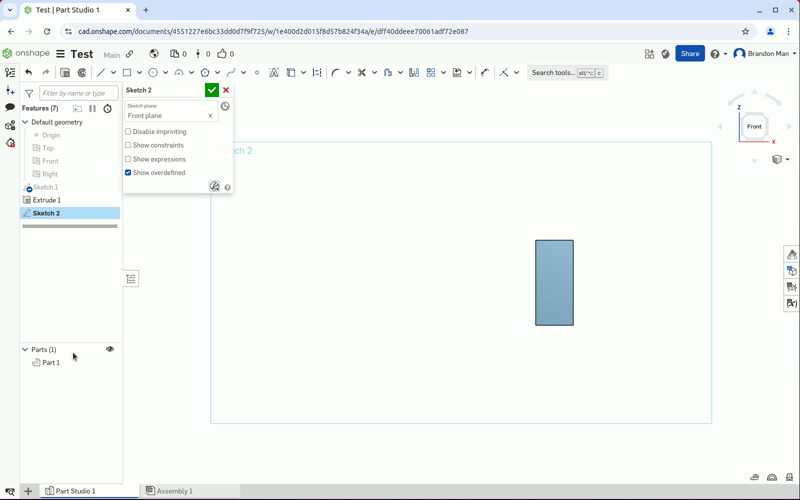
key(y)
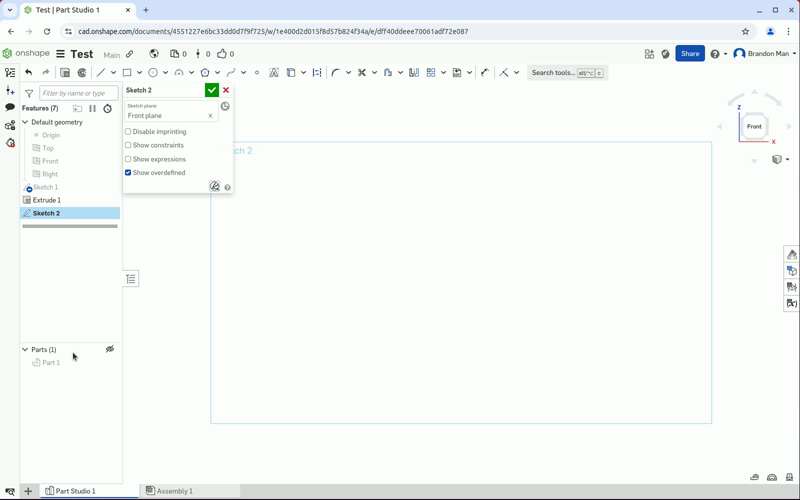
key(l)
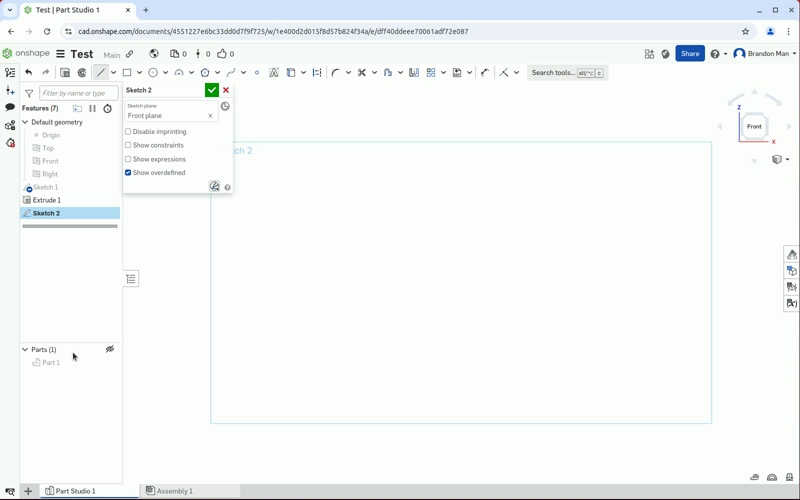
key_down(shift)
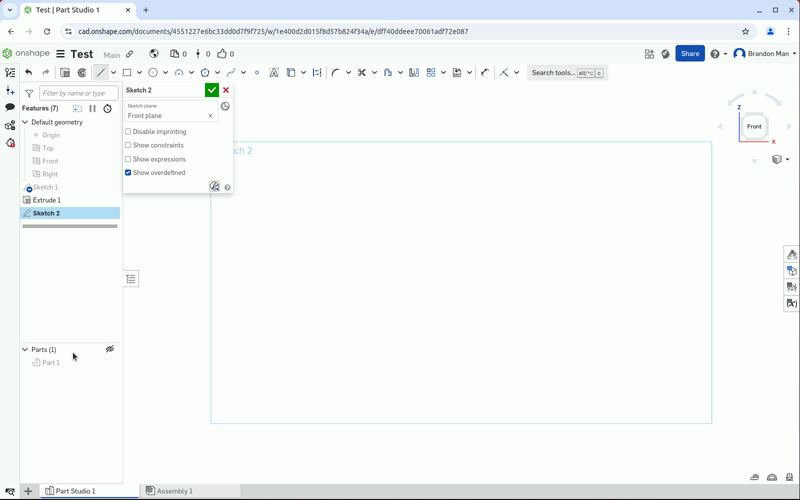
mouse_move(385, 301)
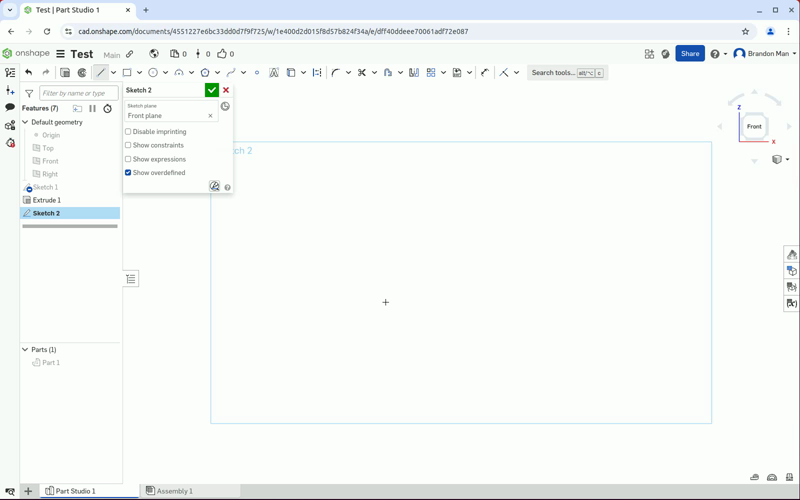
click(385, 301)
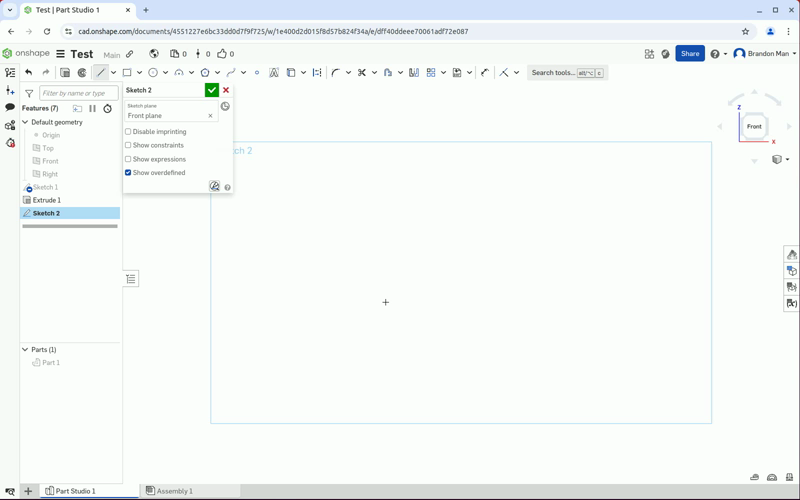
key_up(shift)
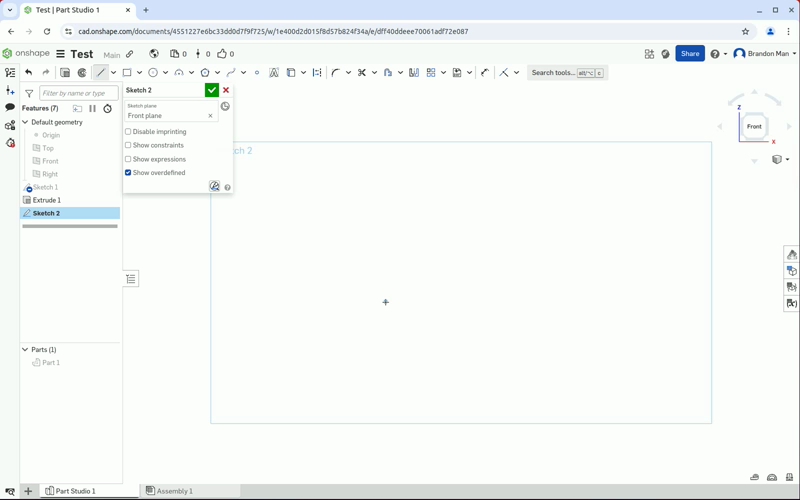
key_down(shift)
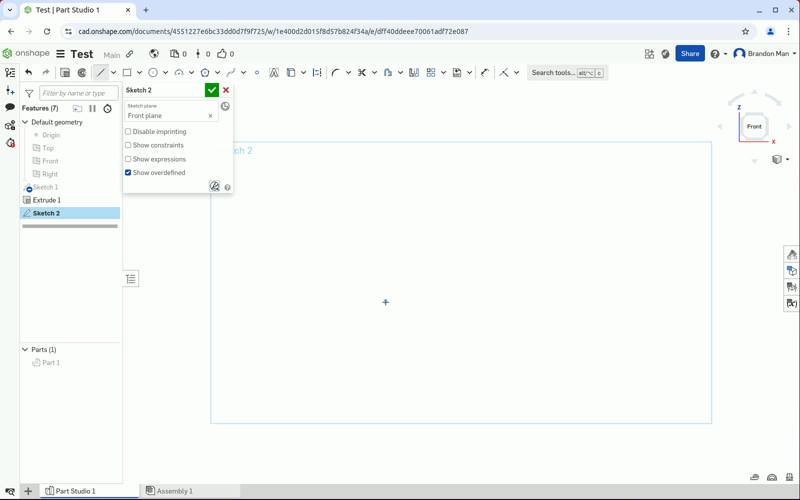
mouse_move(535, 301)
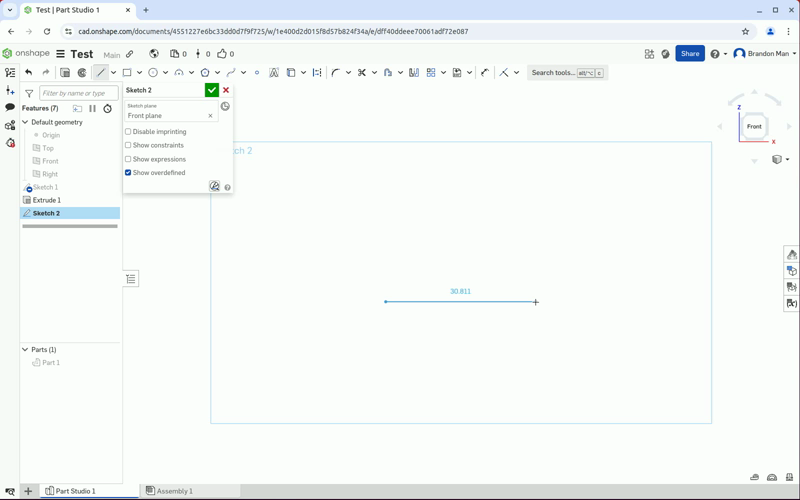
click(535, 301)
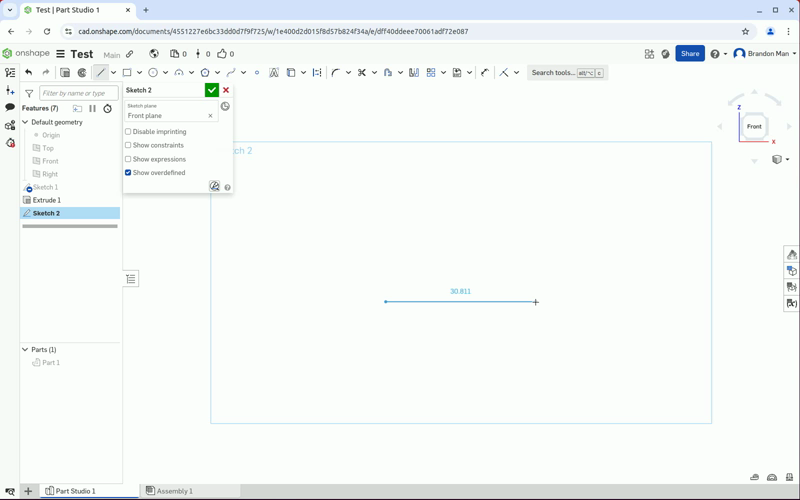
key_up(shift)
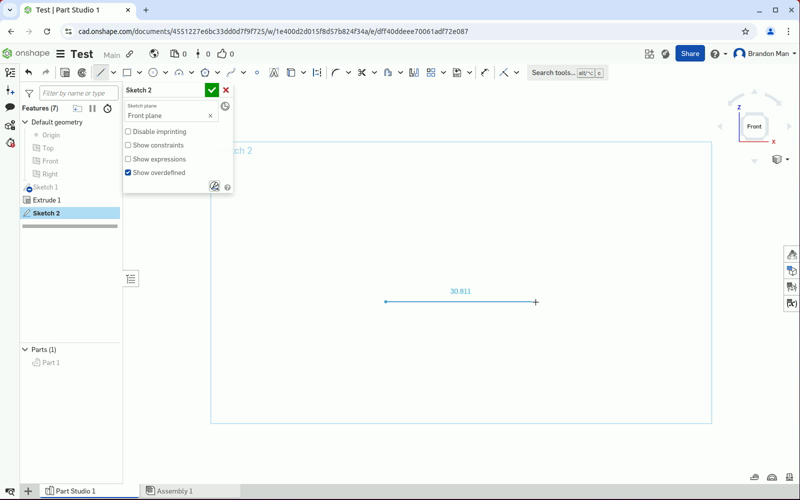
key_down(shift)
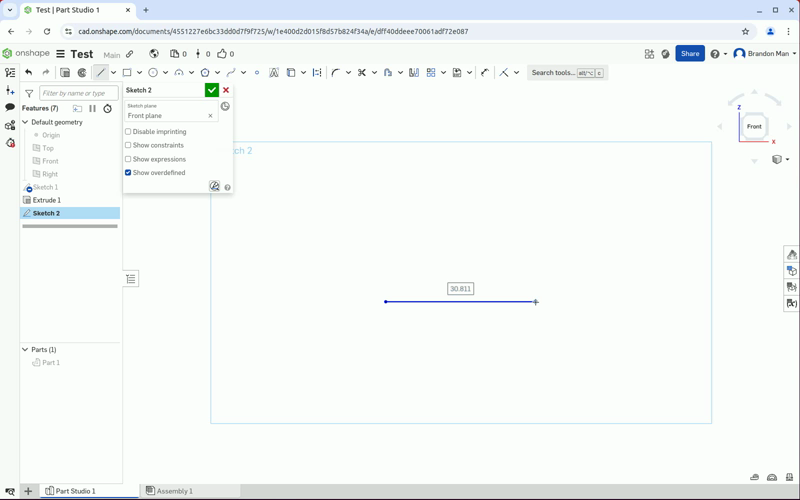
mouse_move(565, 301)
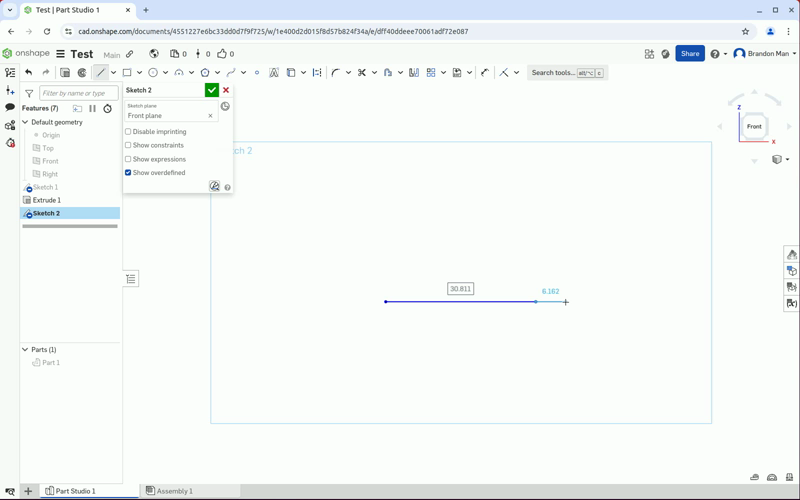
mouse_move(535, 264)
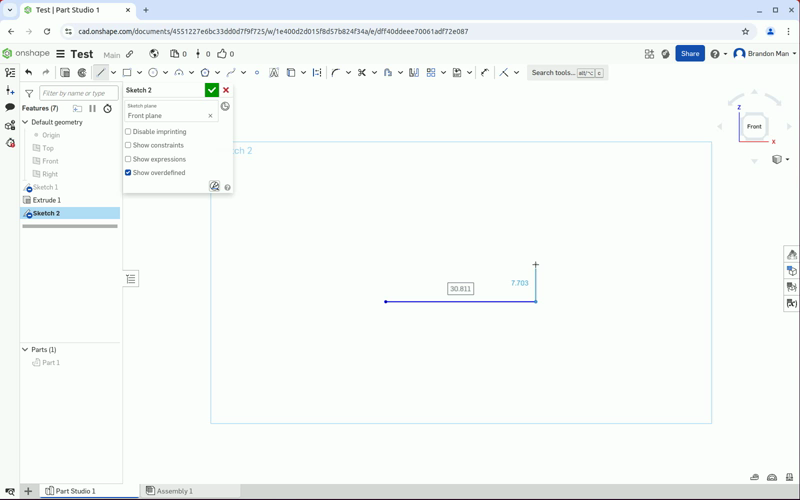
click(535, 264)
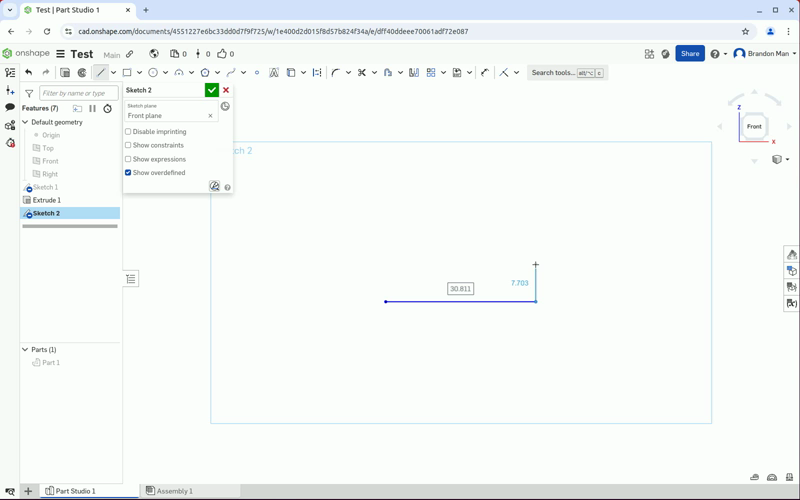
key_up(shift)
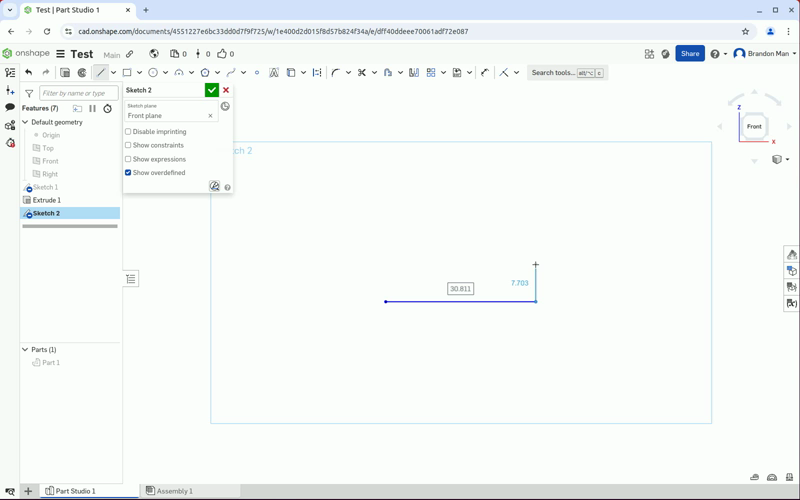
key_down(shift)
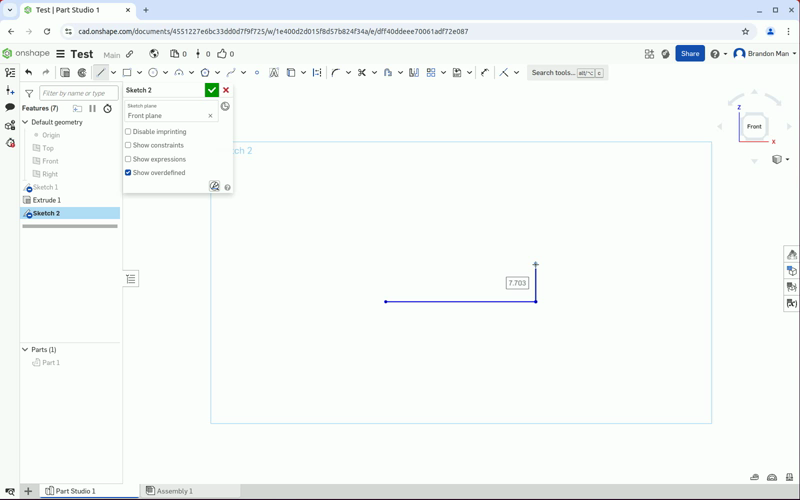
mouse_move(385, 264)
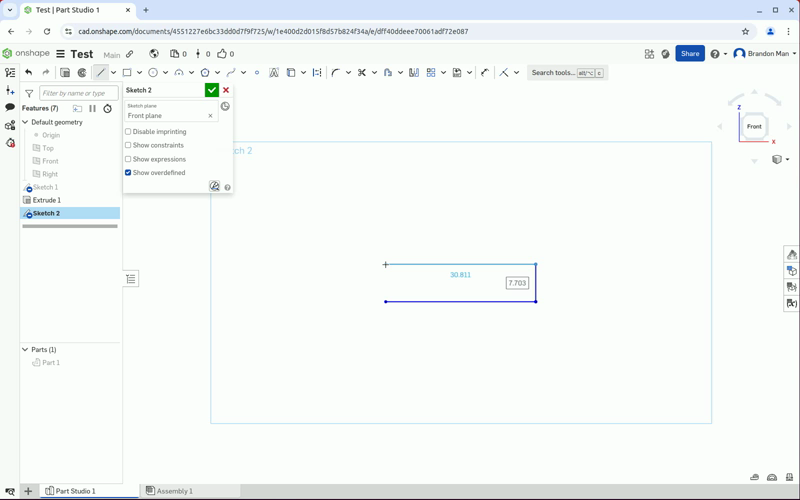
click(385, 264)
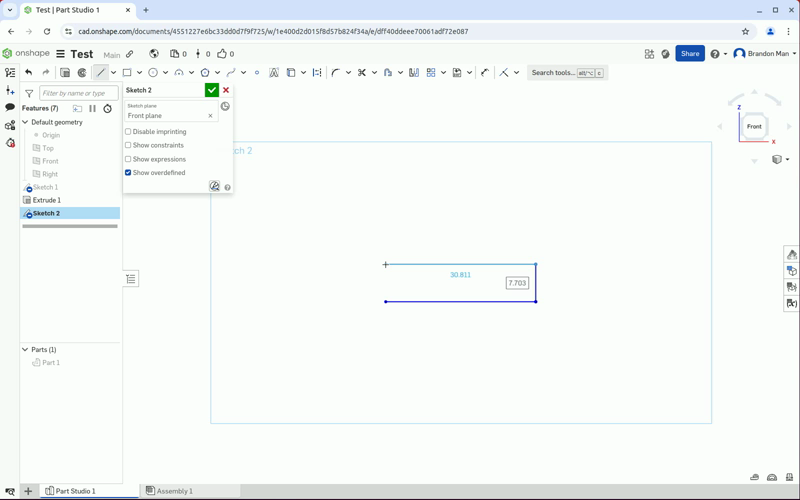
key_up(shift)
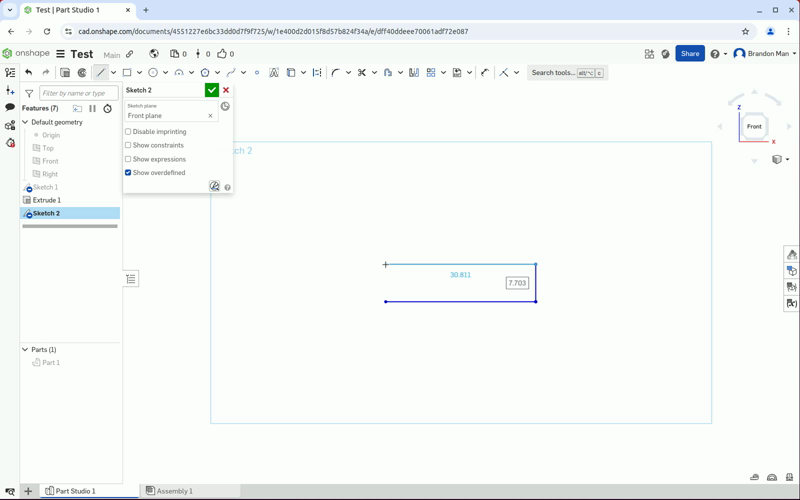
mouse_move(415, 264)
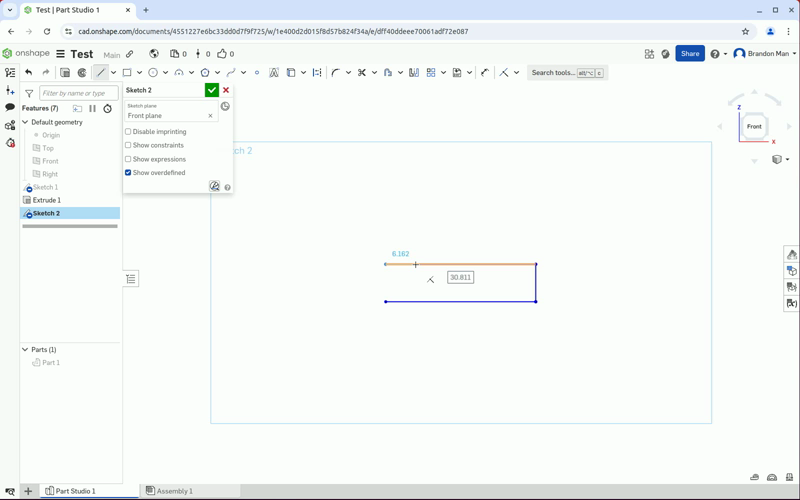
key_down(shift)
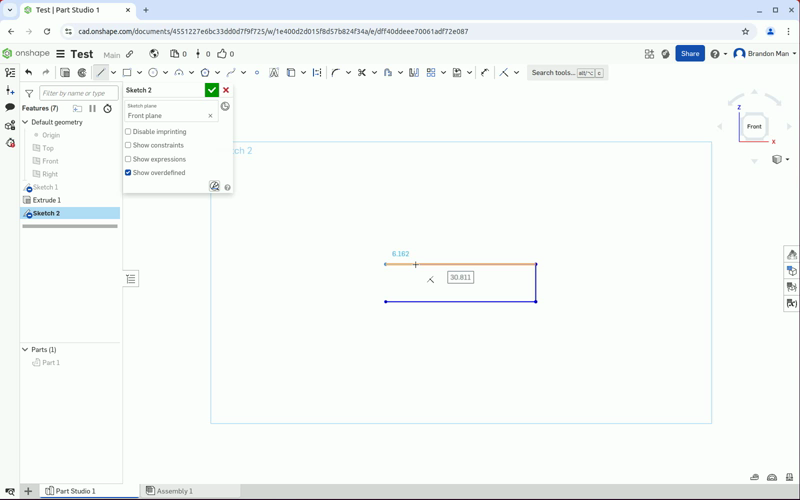
mouse_move(385, 301)
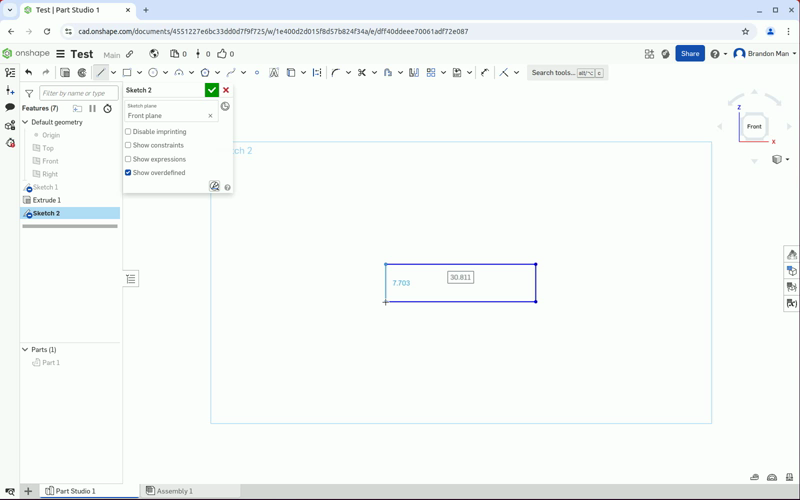
key_up(shift)
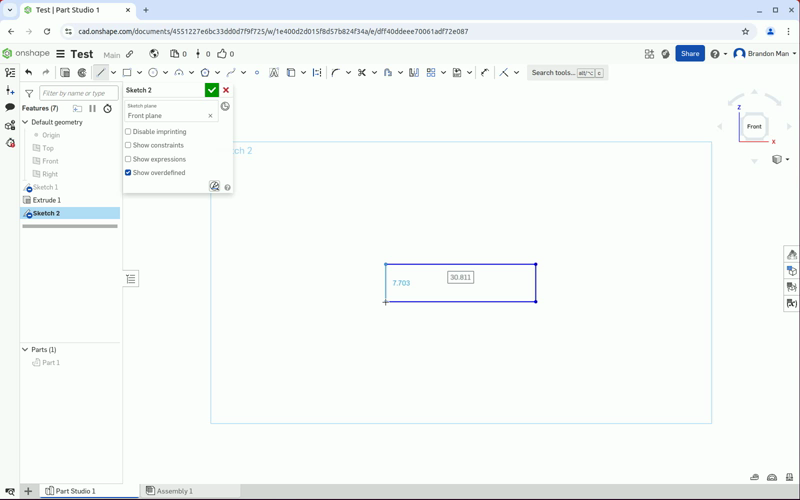
click(385, 301)
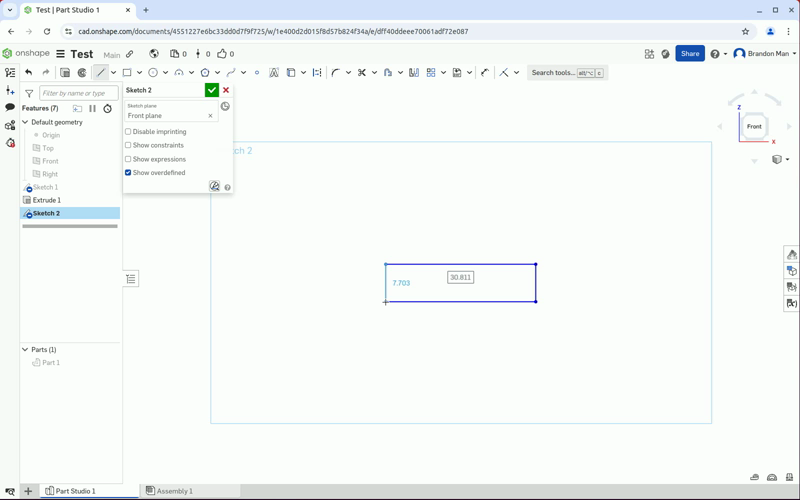
key(esc)
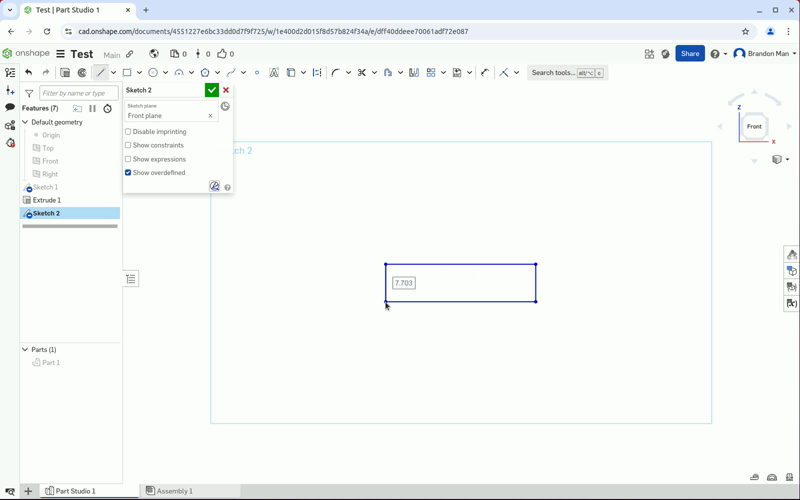
mouse_move(431, 276)
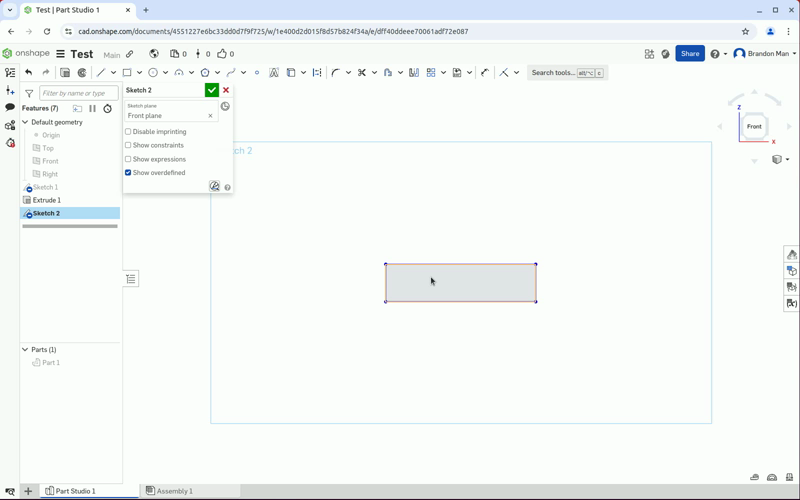
click(431, 276)
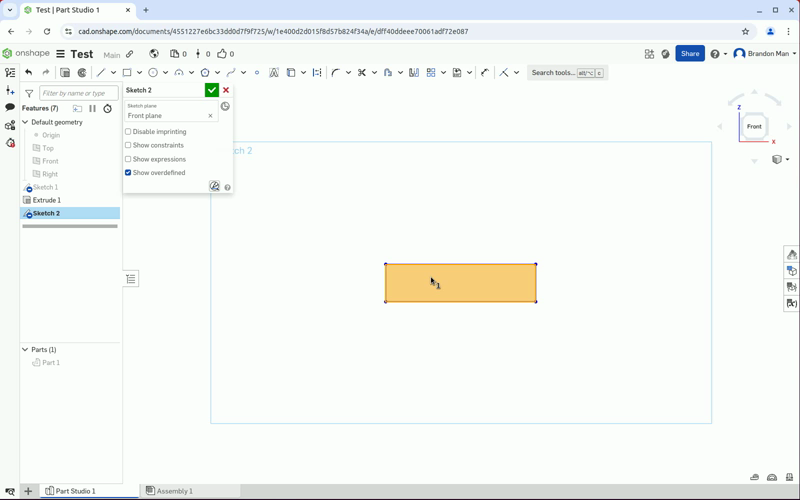
mouse_move(73, 352)
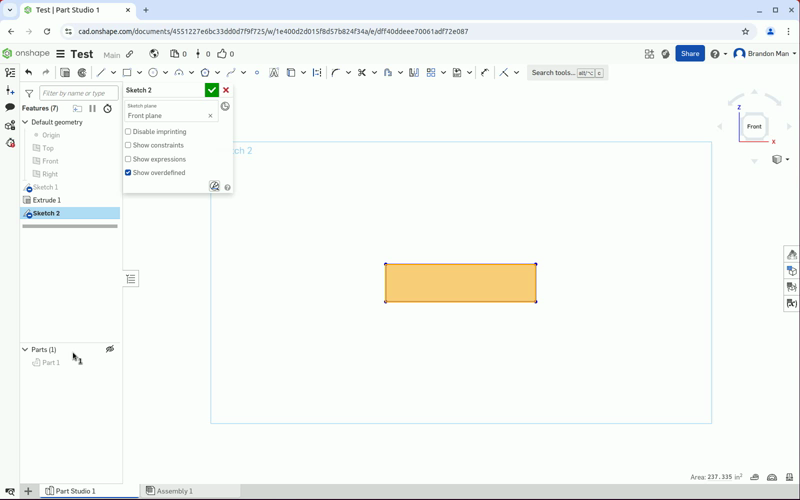
key(shift+y)
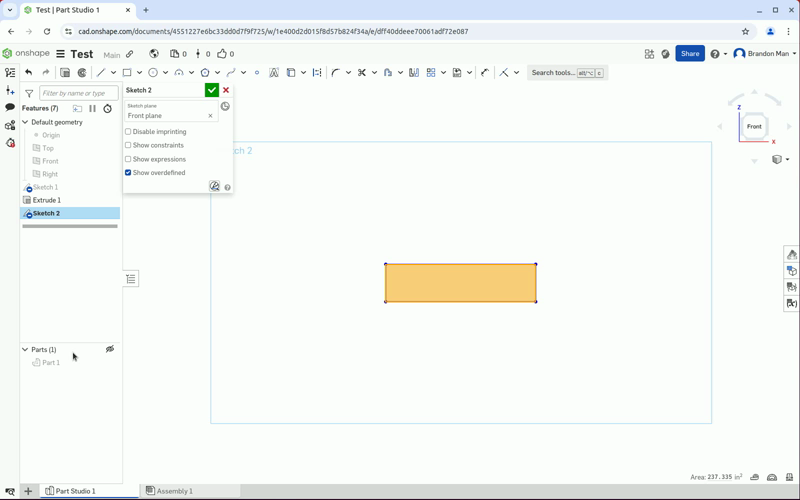
key(shift+e)
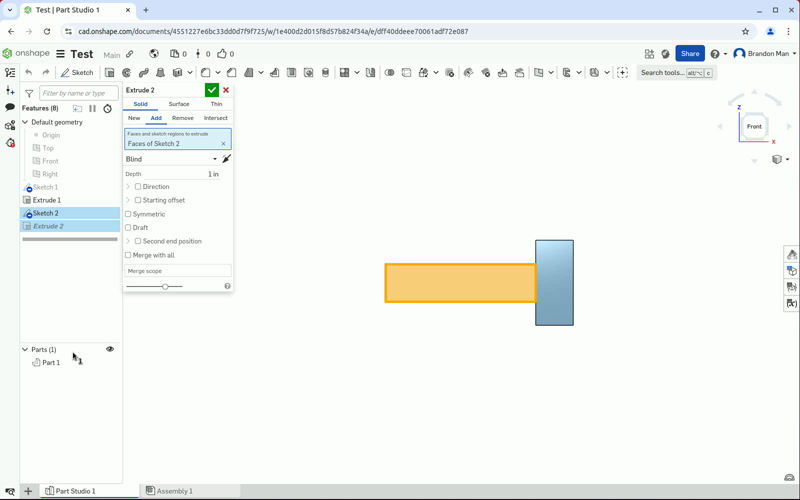
mouse_move(143, 106)
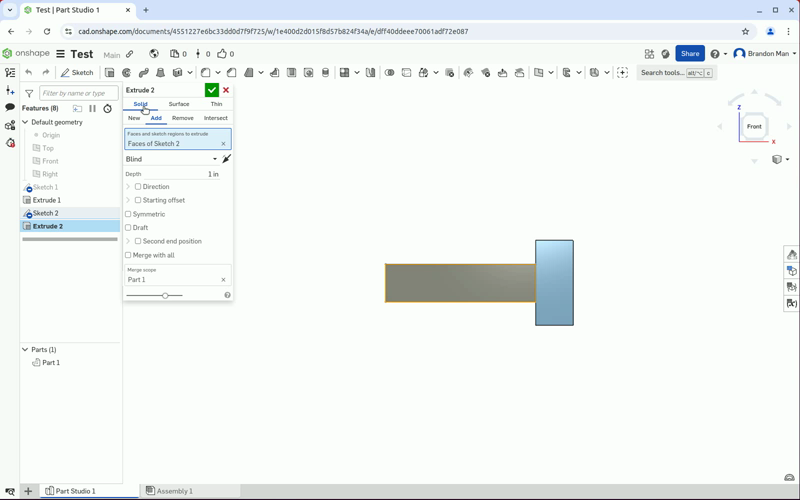
click(143, 106)
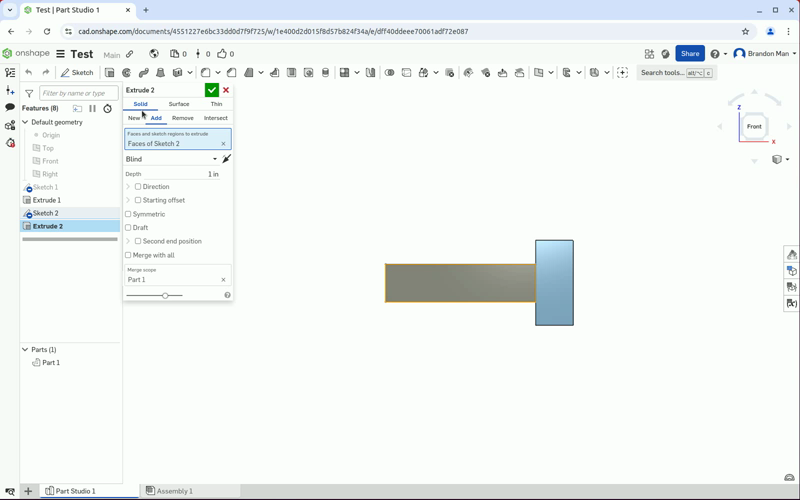
mouse_move(137, 120)
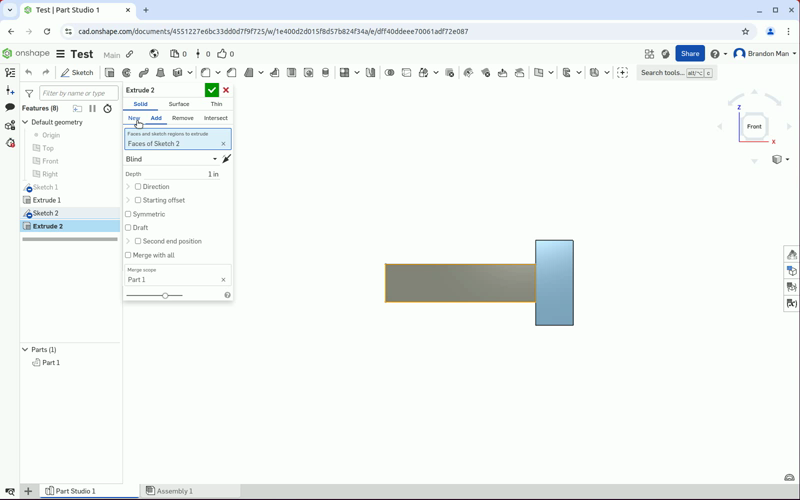
click(137, 120)
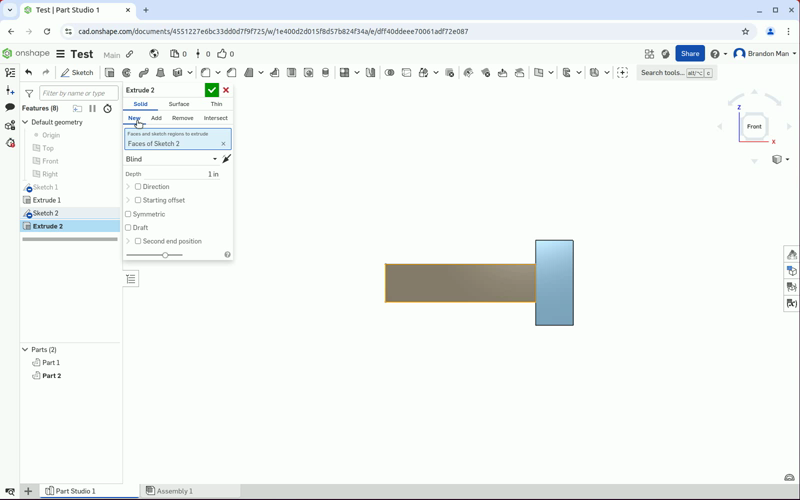
key(tab, 4)
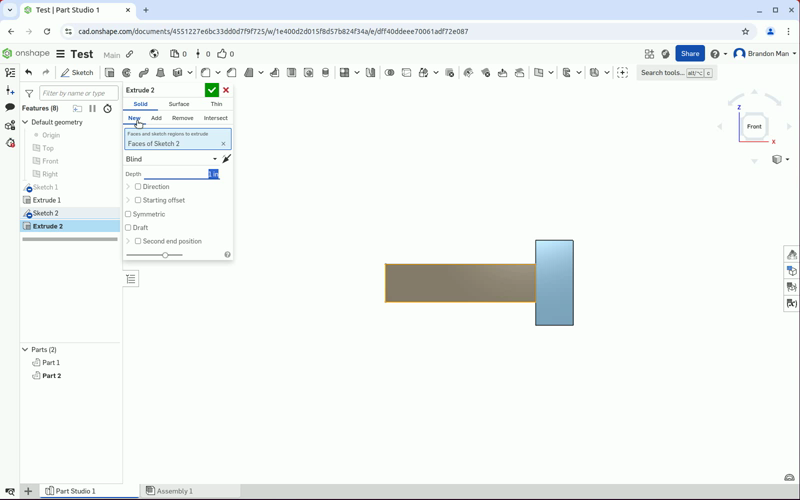
text(1.204)
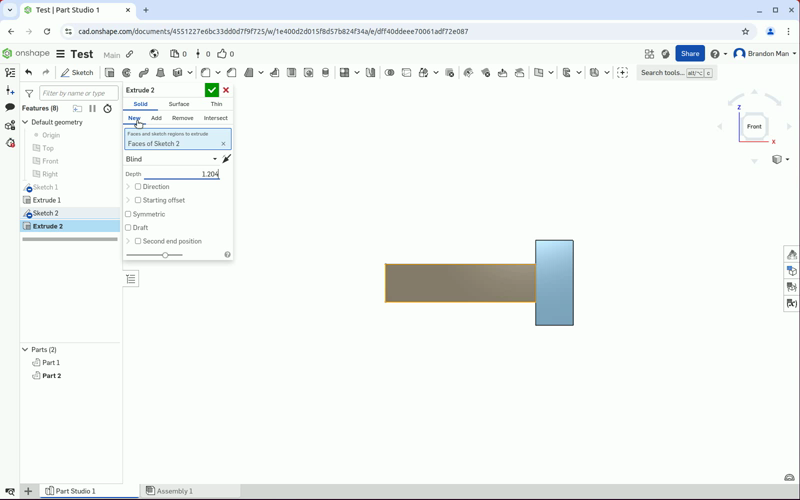
key(enter)
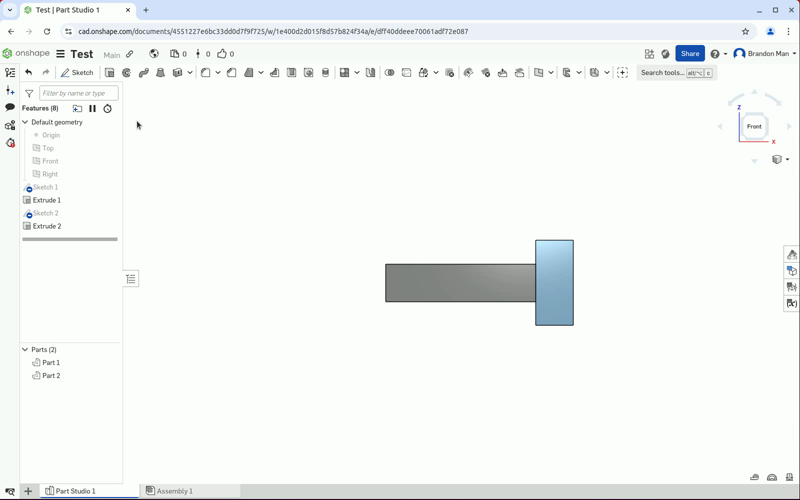
key(shift+h)
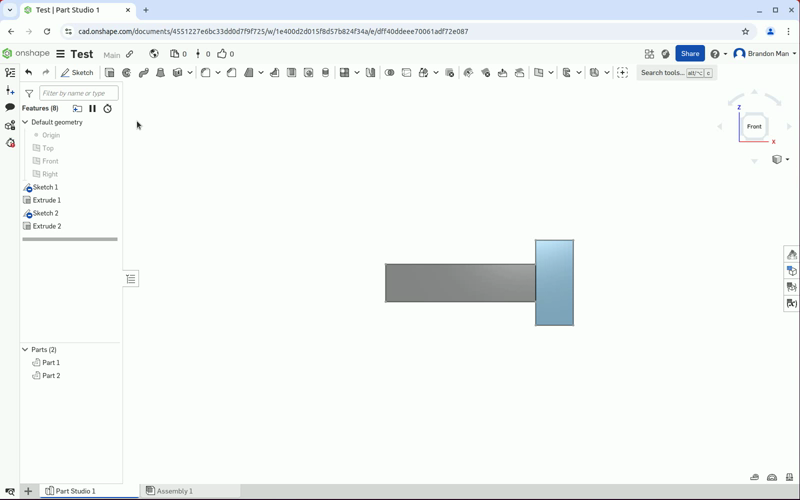
key(shift+h)
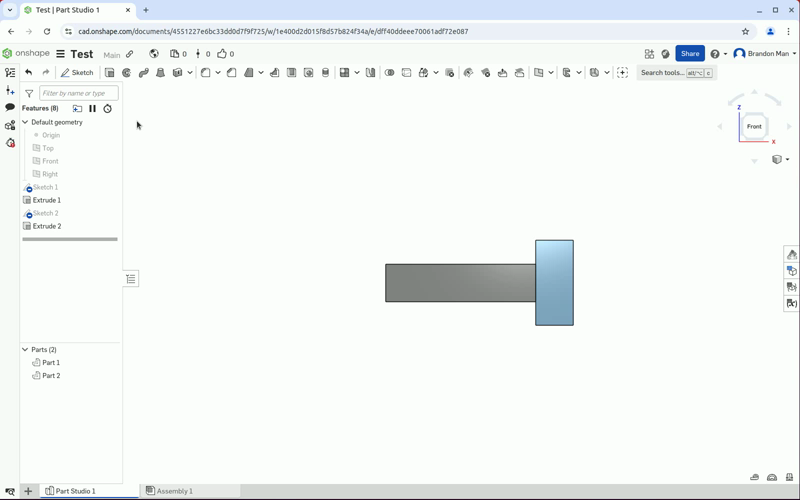
mouse_move(73, 189)
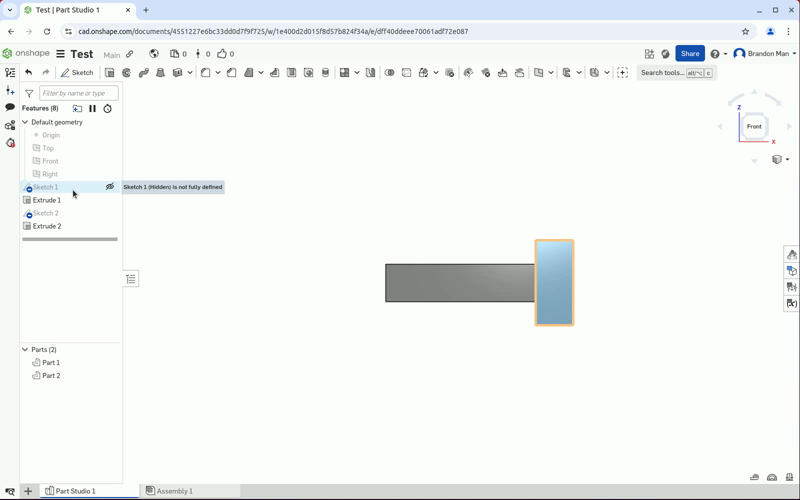
click(73, 189)
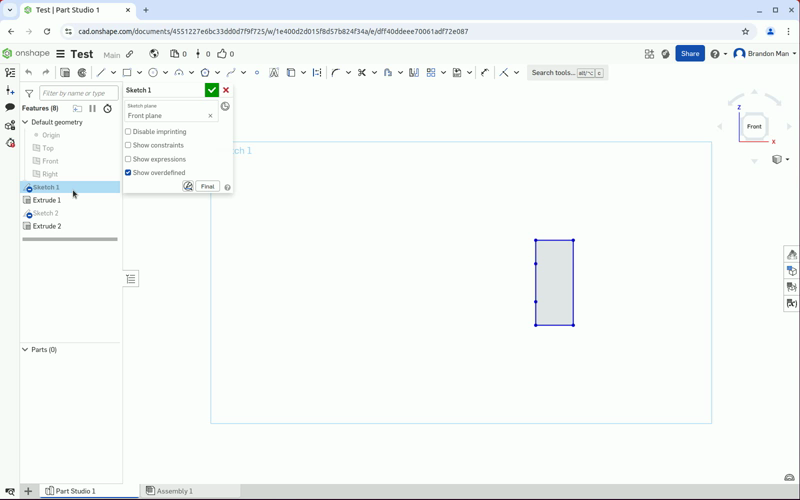
mouse_move(229, 92)
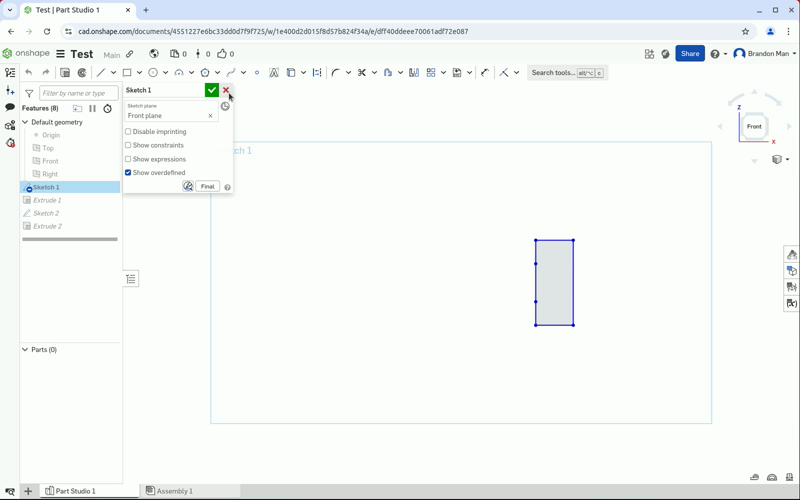
click(229, 92)
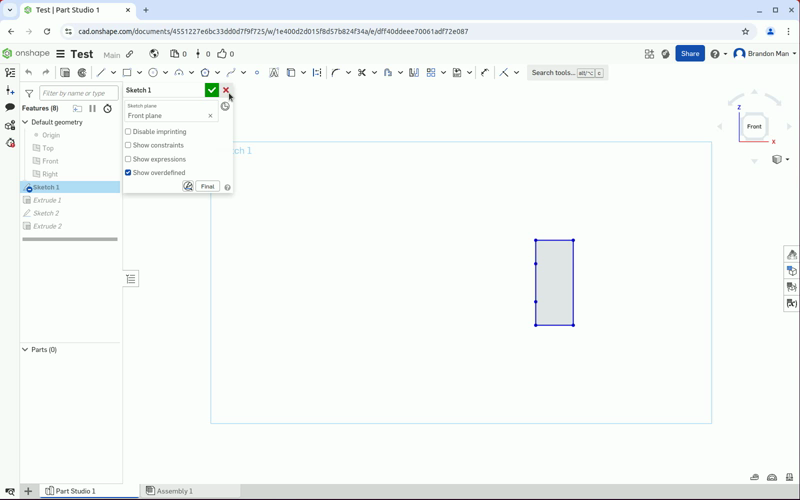
key(shift+s)
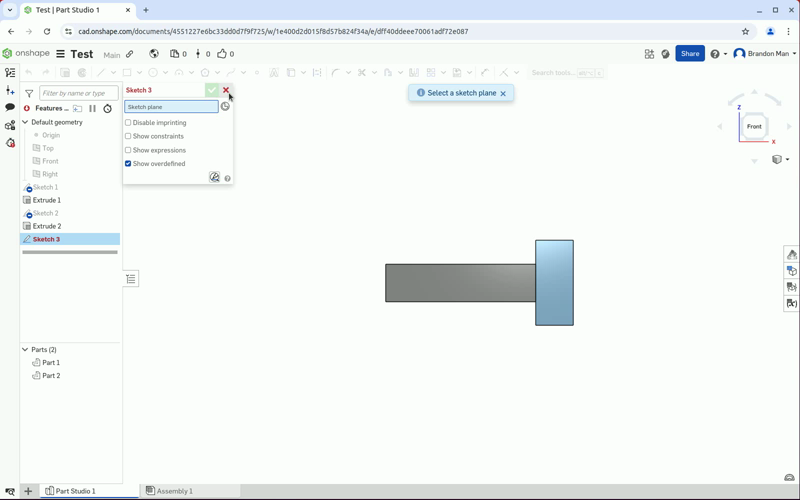
mouse_move(73, 163)
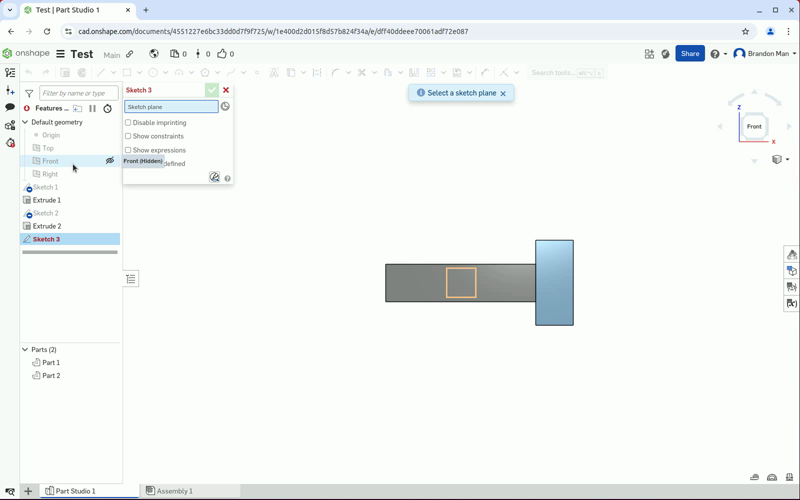
click(73, 163)
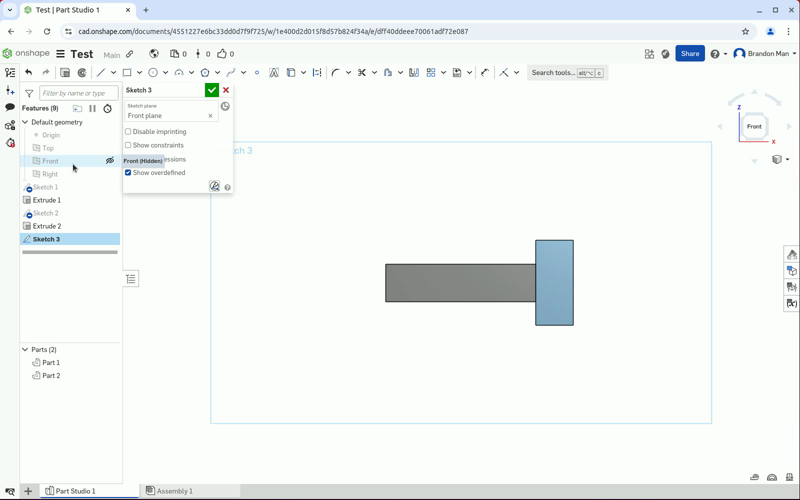
mouse_move(73, 352)
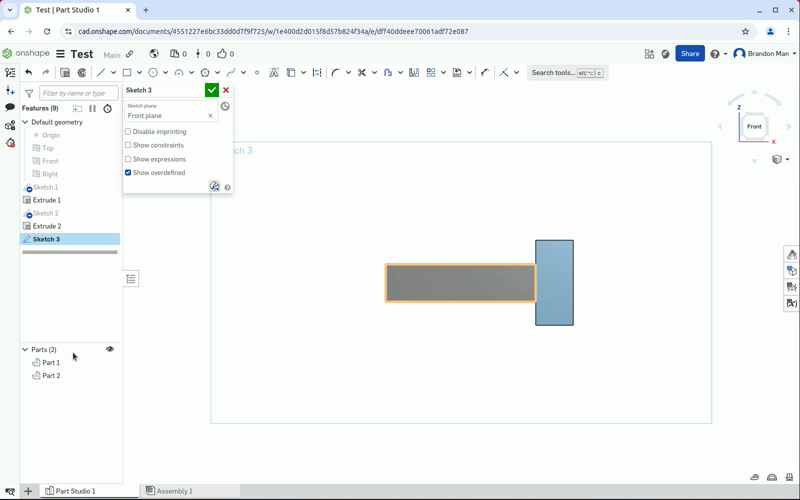
key(y)
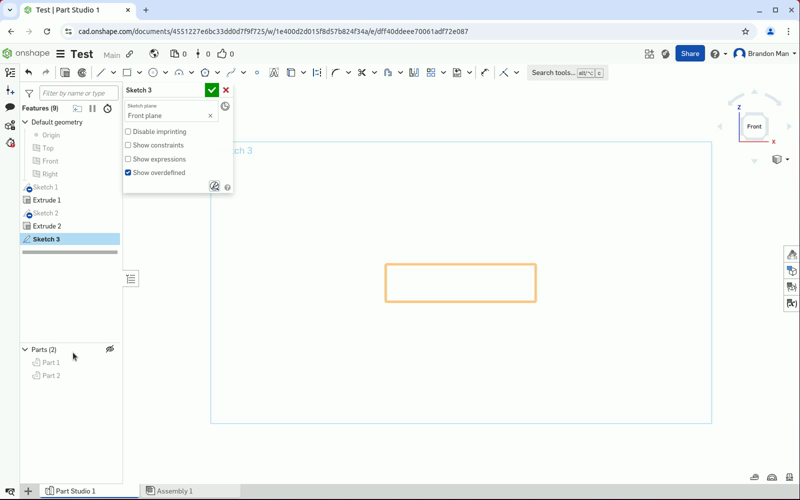
key(l)
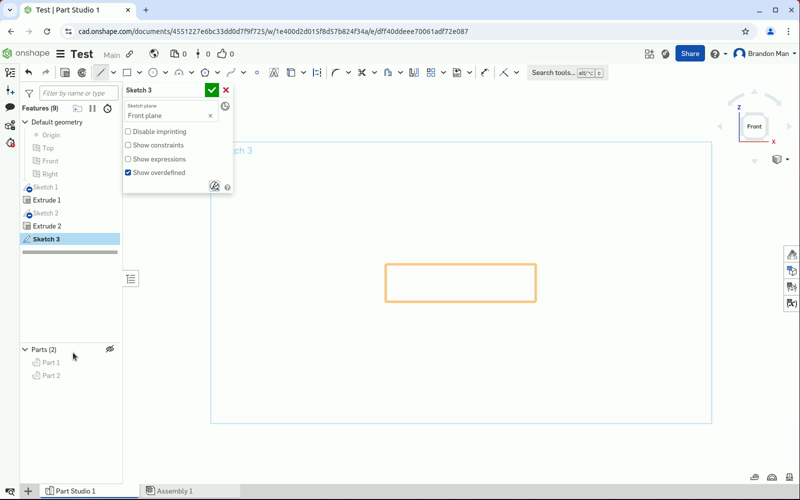
key_down(shift)
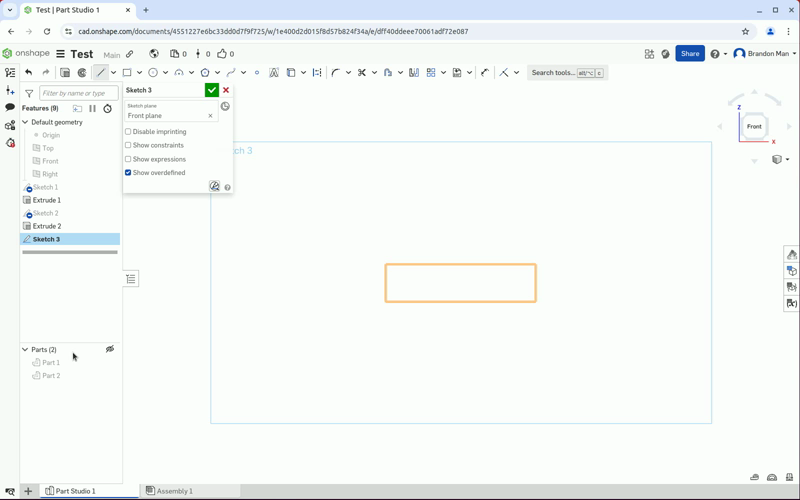
mouse_move(348, 325)
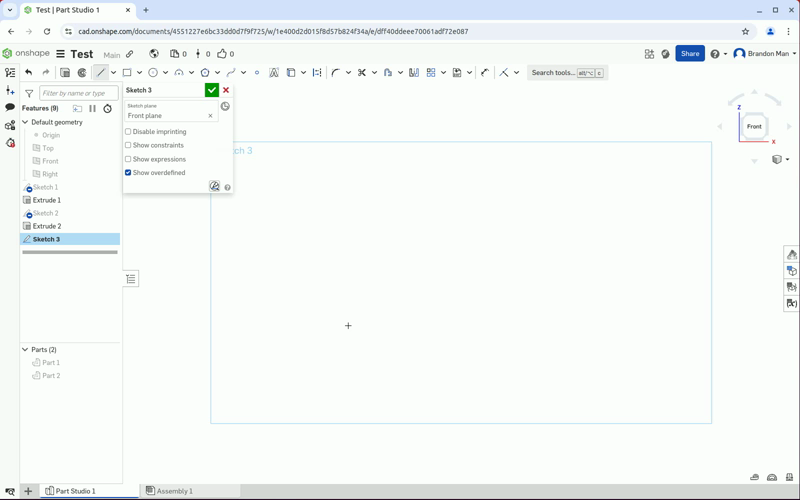
click(348, 325)
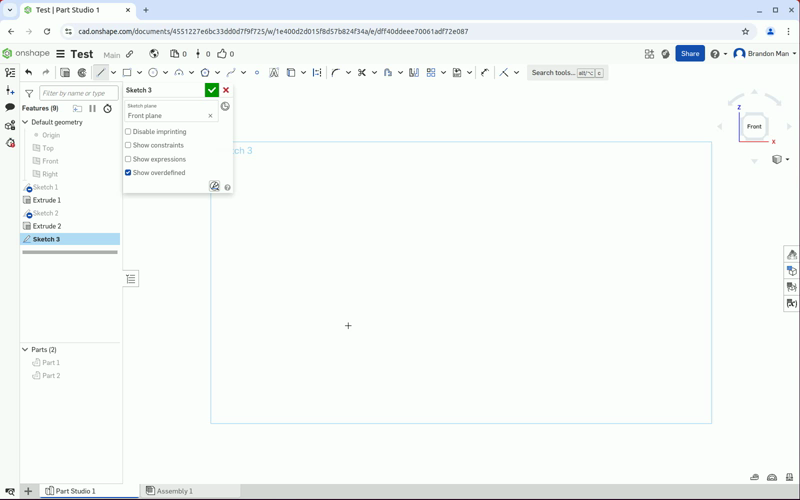
key_up(shift)
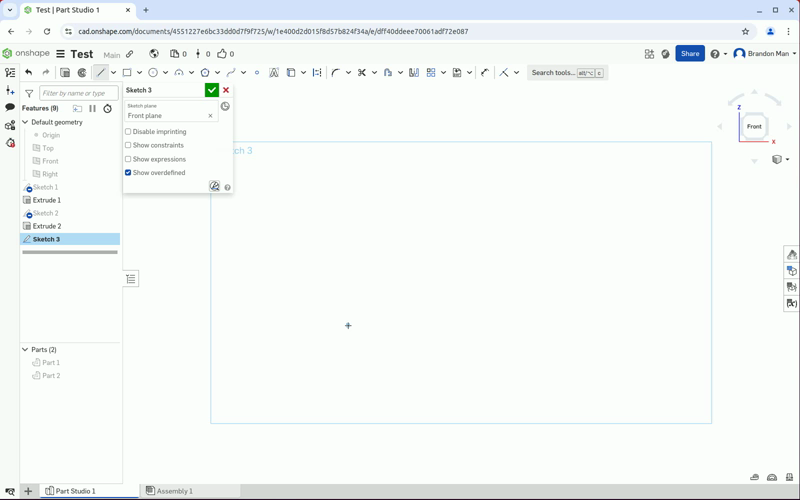
key_down(shift)
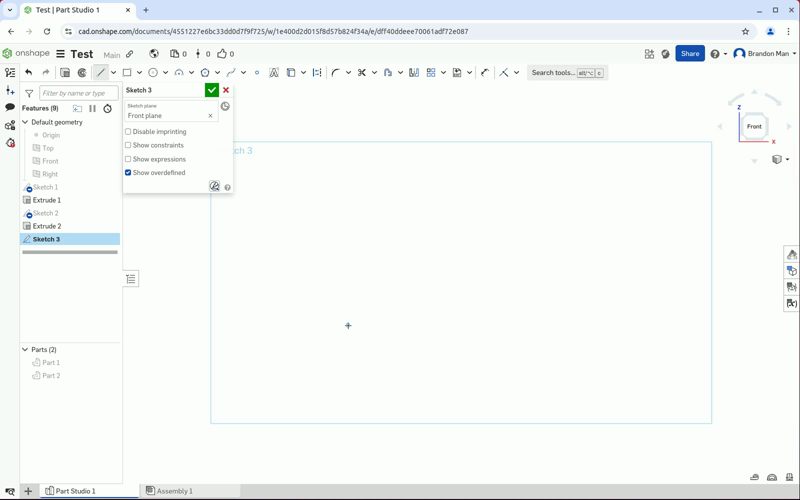
mouse_move(378, 325)
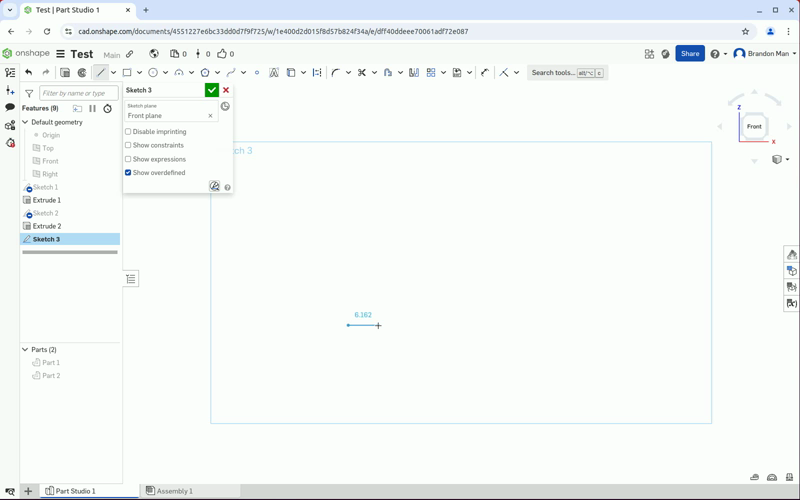
mouse_move(385, 325)
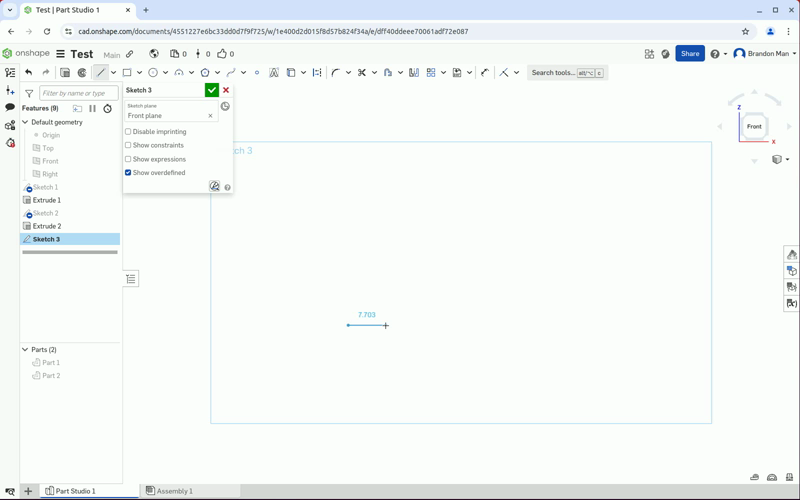
click(385, 325)
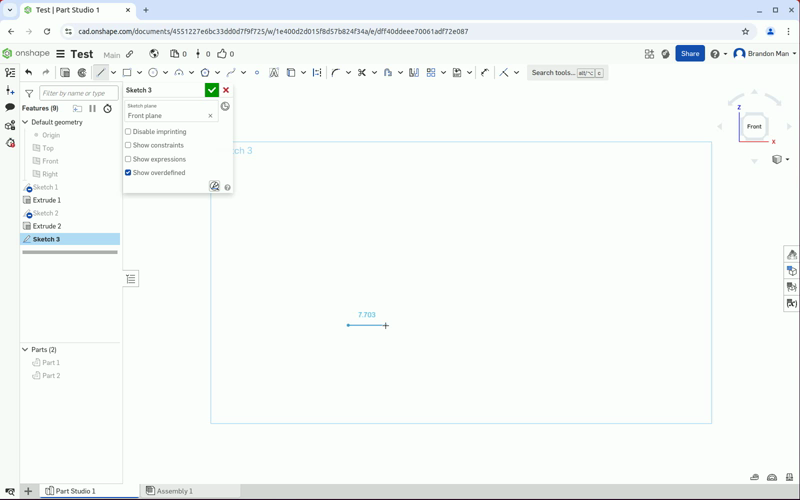
key_up(shift)
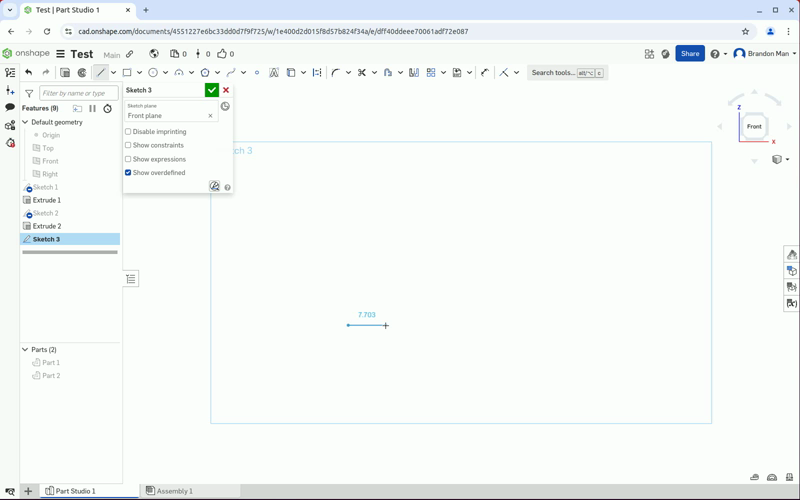
key_down(shift)
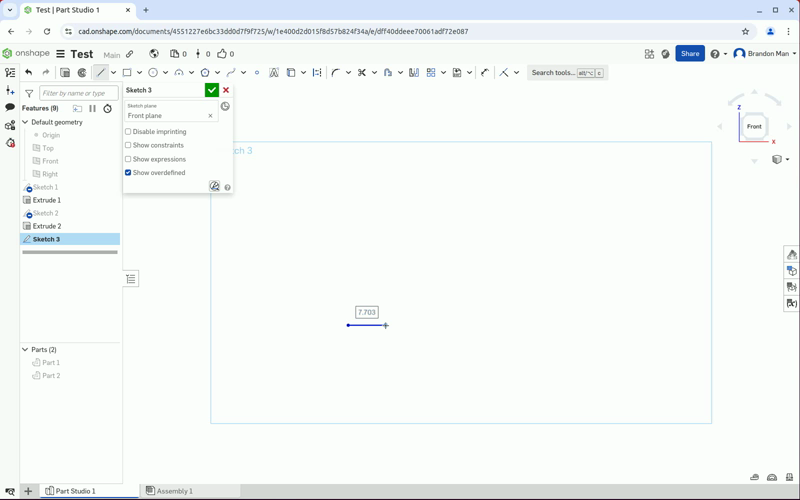
mouse_move(415, 325)
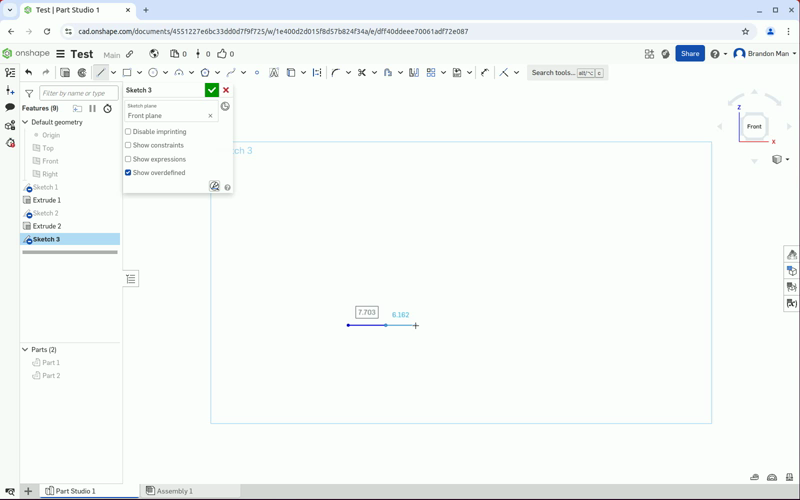
mouse_move(385, 301)
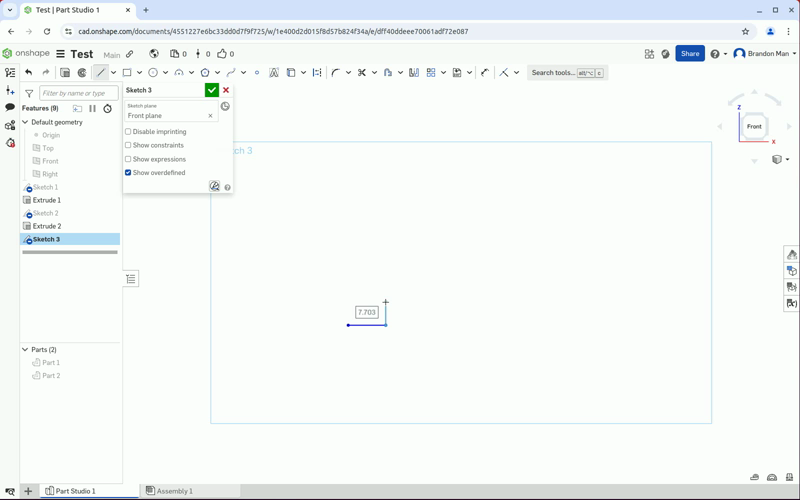
click(385, 301)
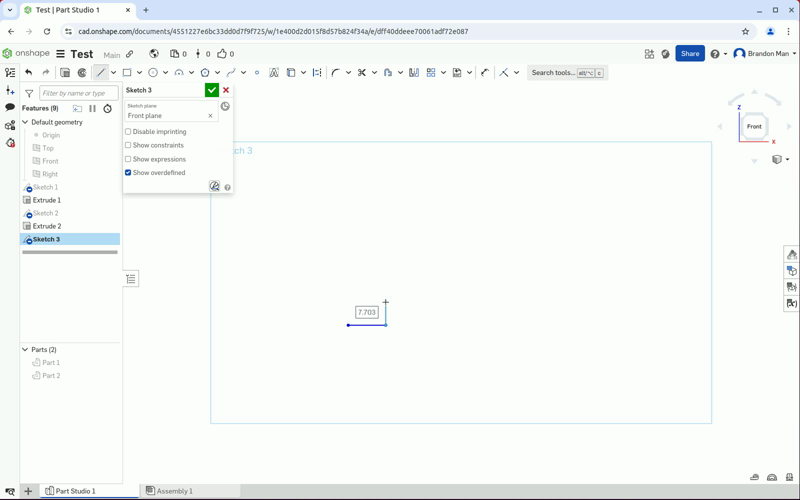
key_up(shift)
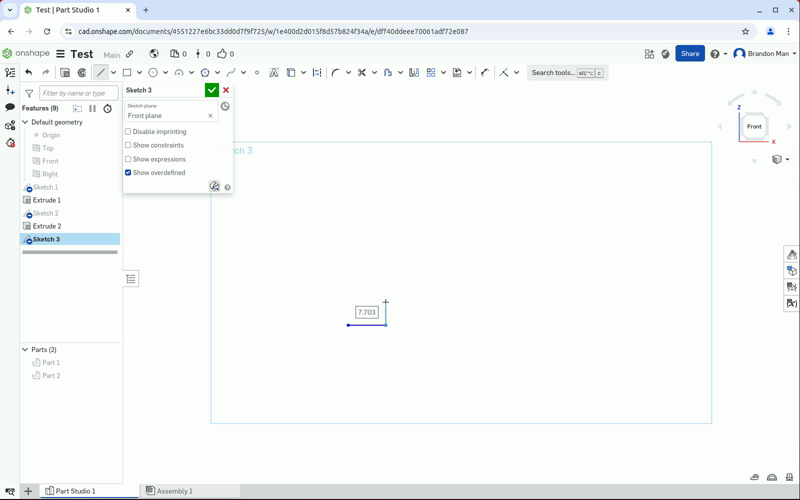
key_down(shift)
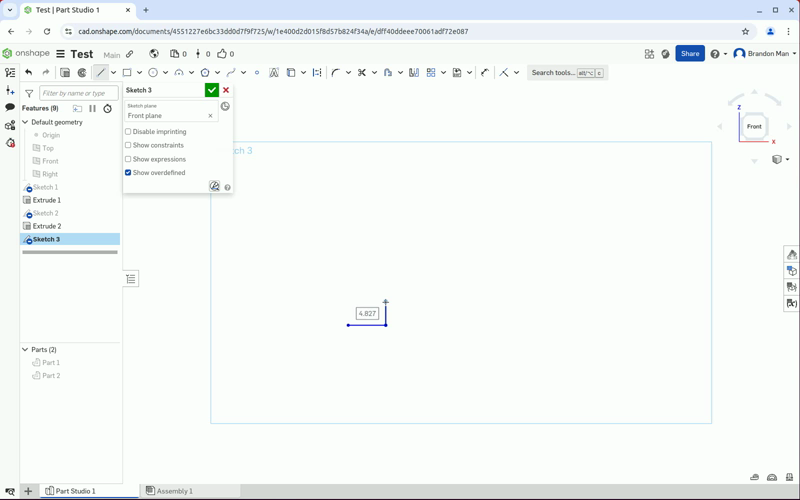
mouse_move(415, 301)
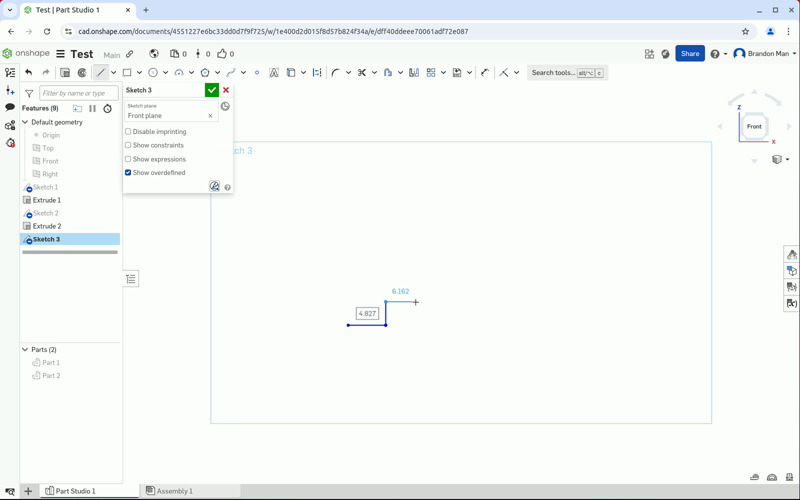
mouse_move(385, 263)
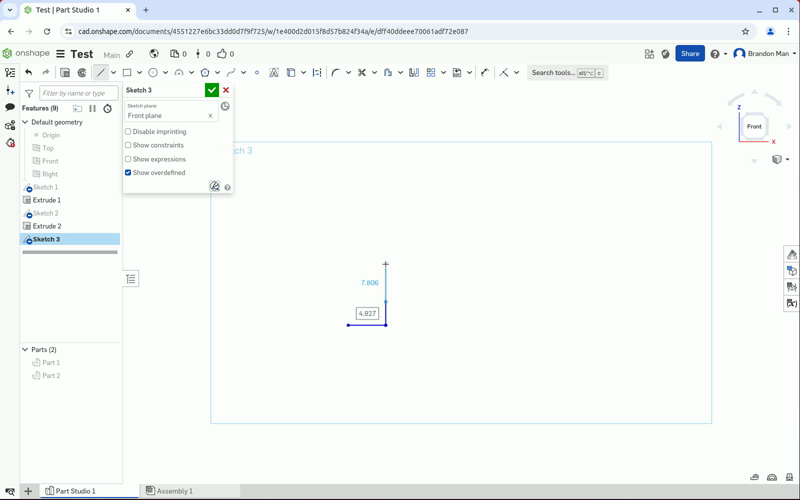
click(385, 263)
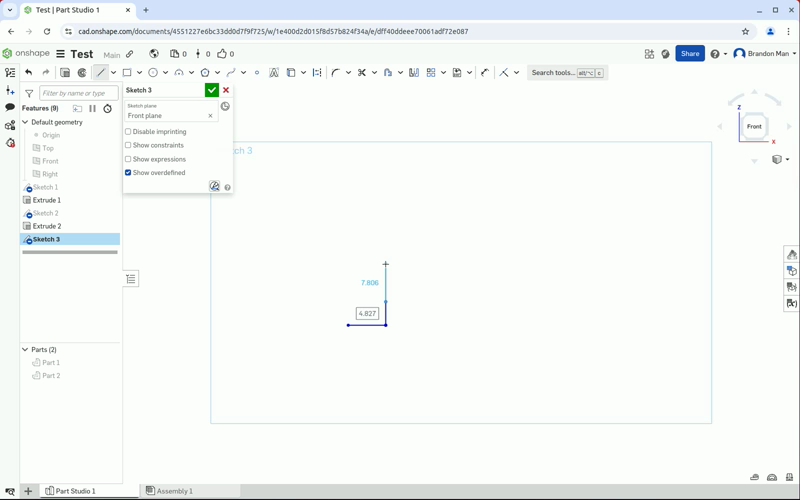
key_up(shift)
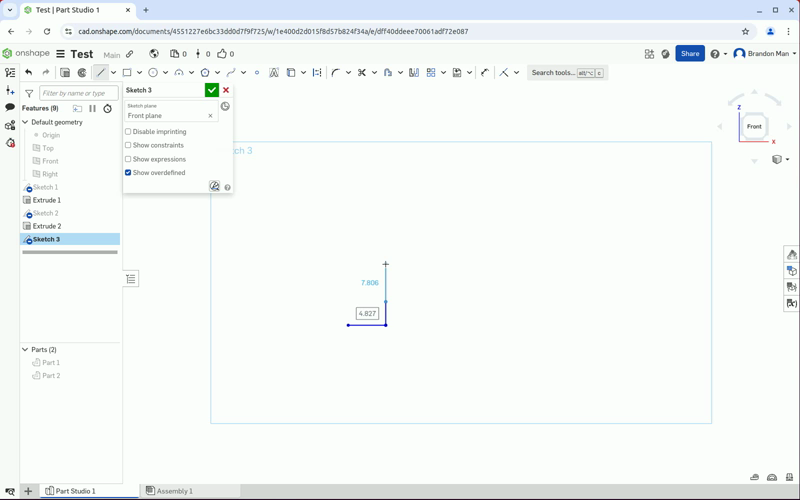
key_down(shift)
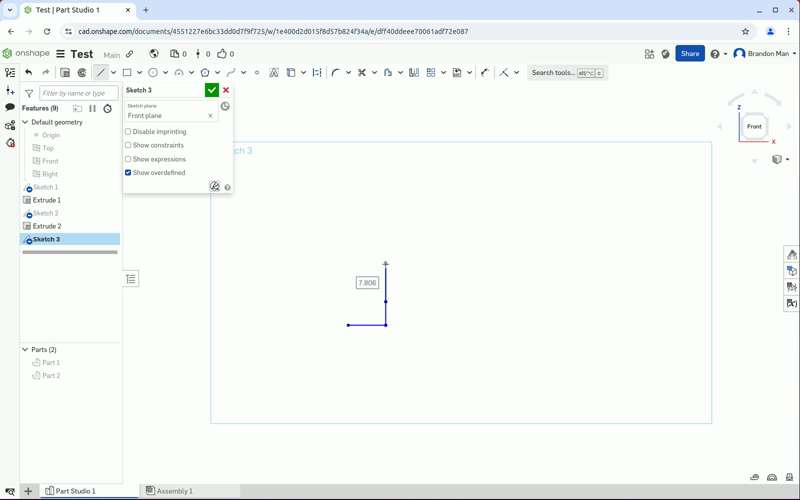
mouse_move(415, 263)
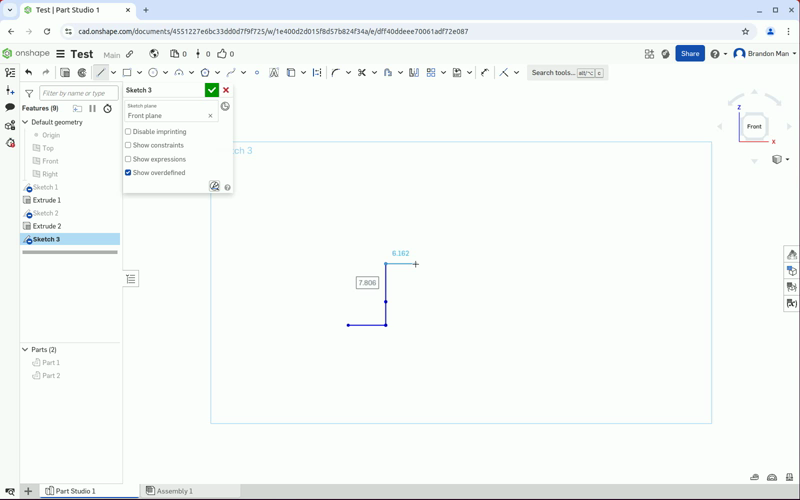
mouse_move(385, 240)
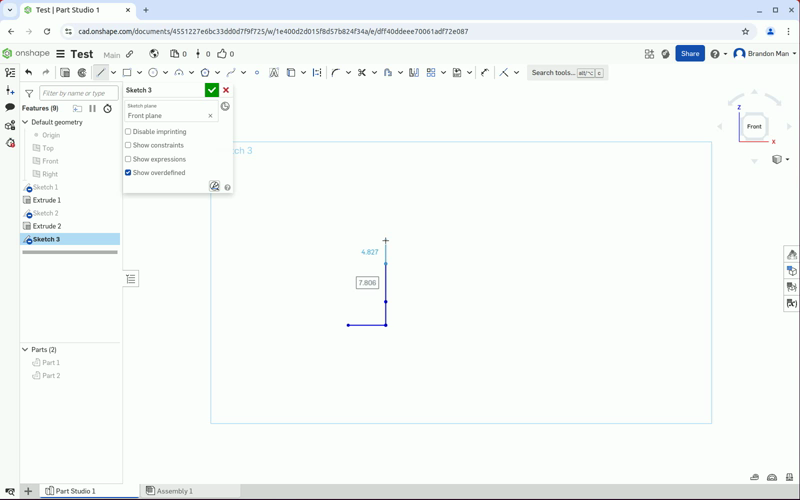
click(385, 240)
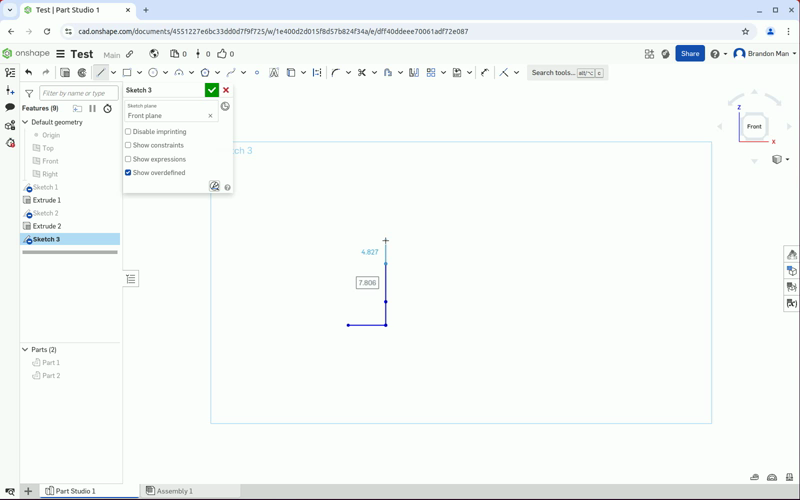
key_up(shift)
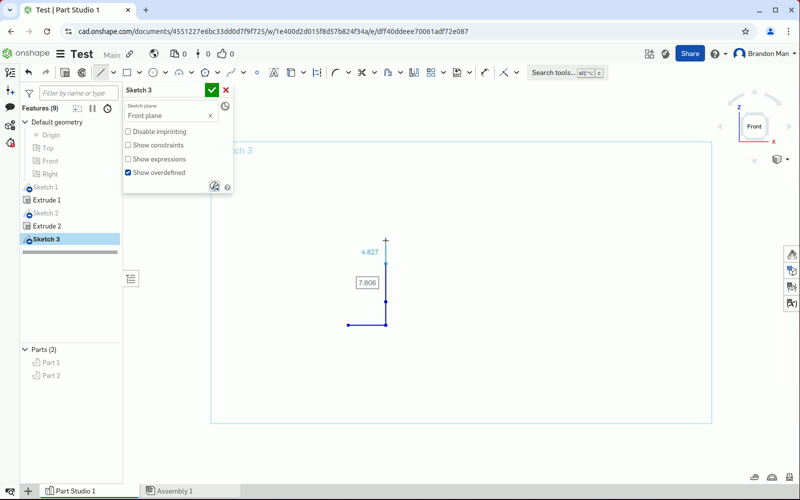
key_down(shift)
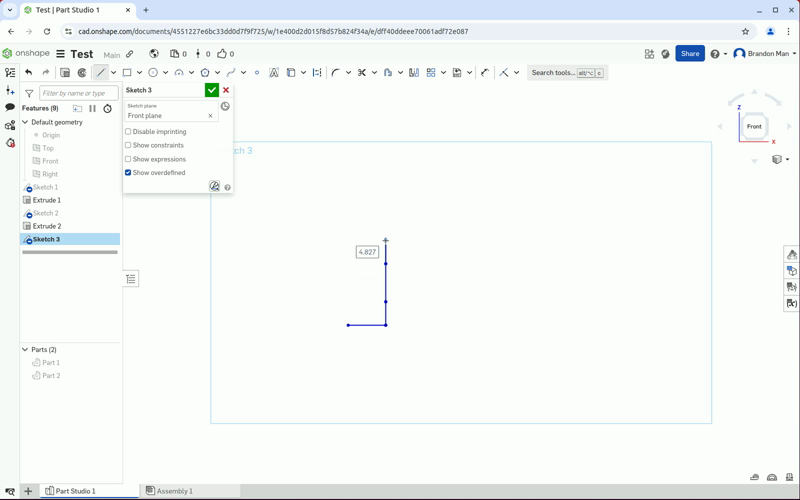
mouse_move(415, 240)
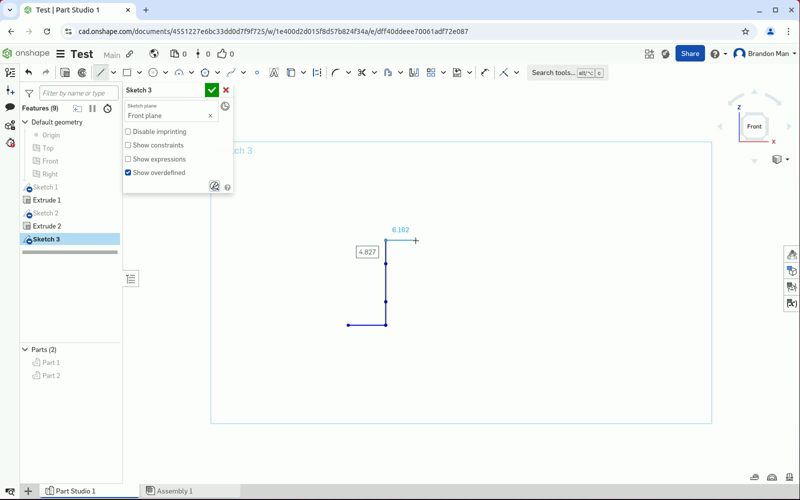
mouse_move(348, 240)
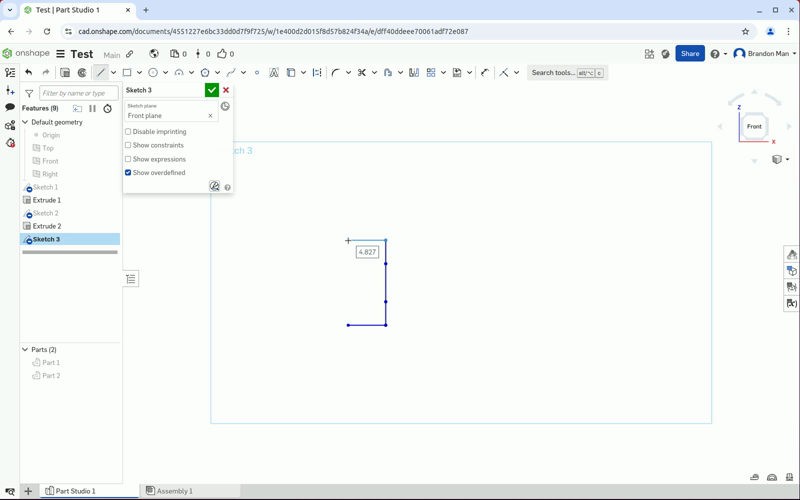
click(348, 240)
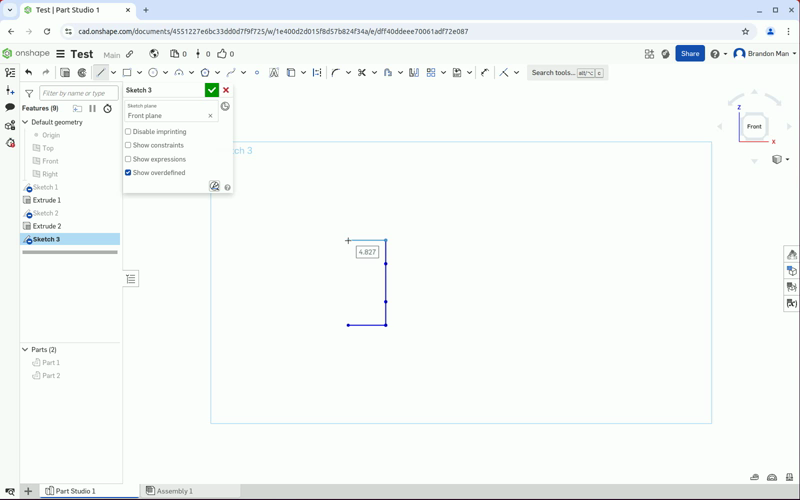
key_up(shift)
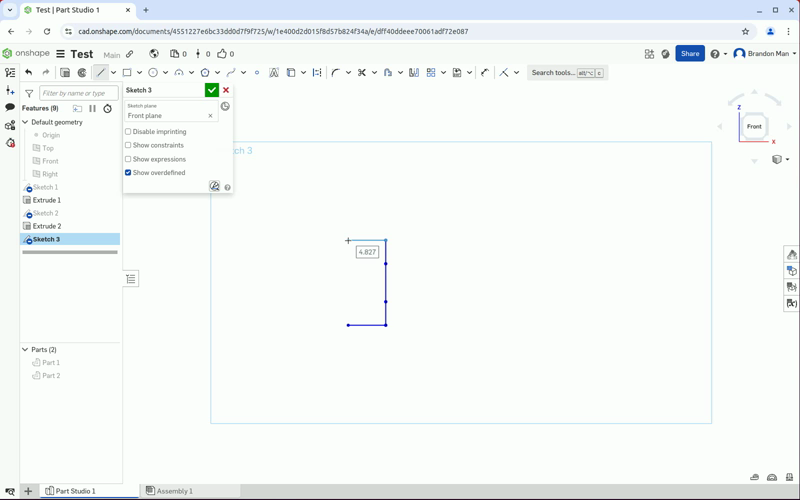
key_down(shift)
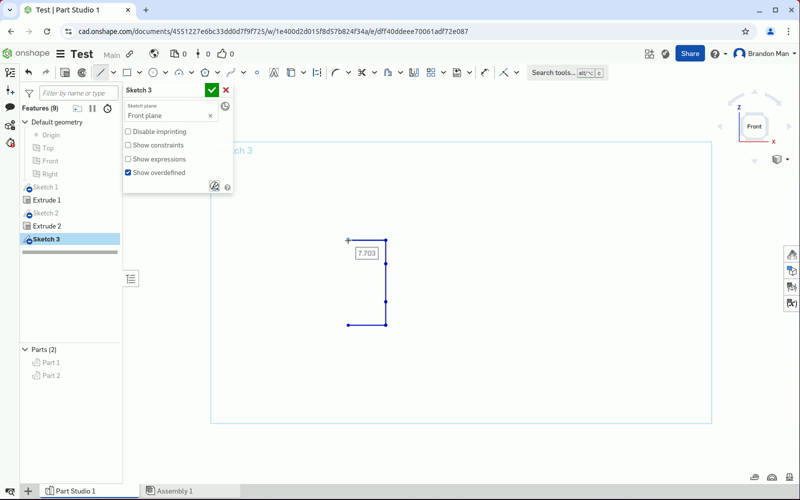
mouse_move(348, 325)
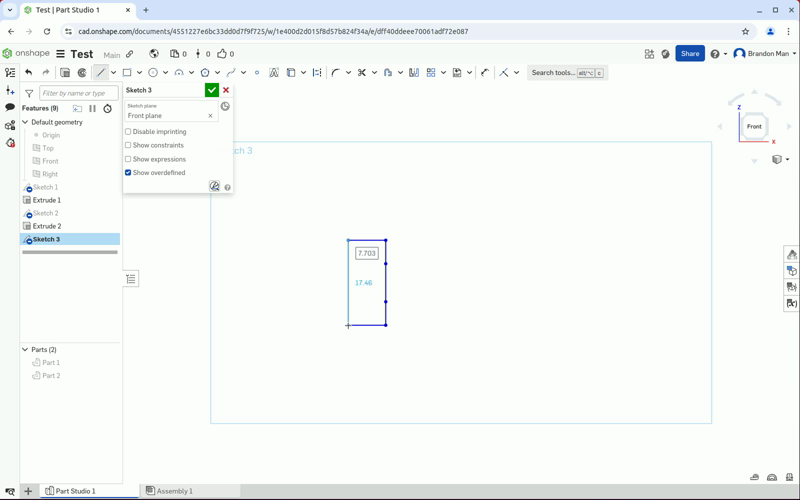
key_up(shift)
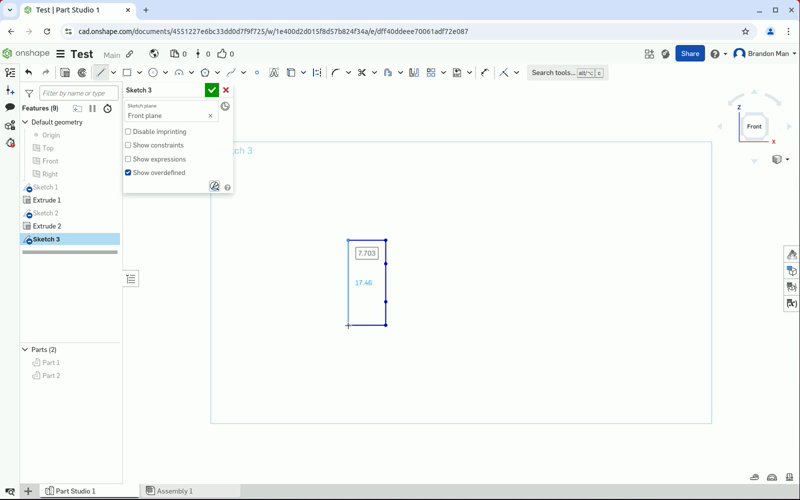
click(348, 325)
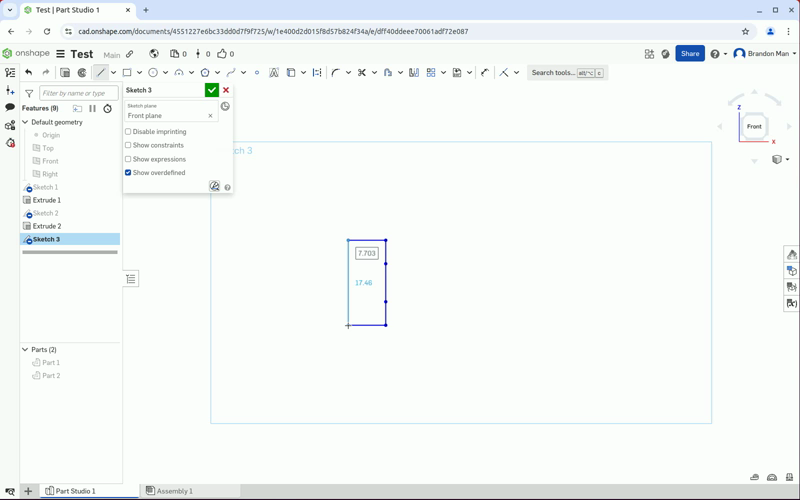
key(esc)
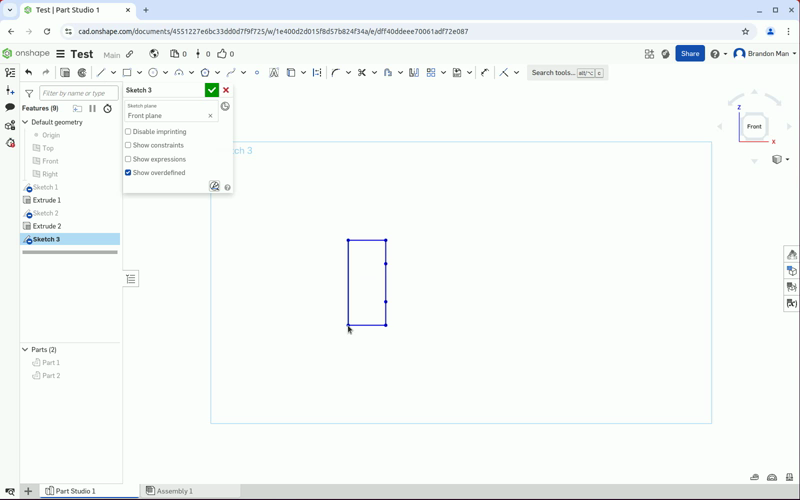
mouse_move(359, 283)
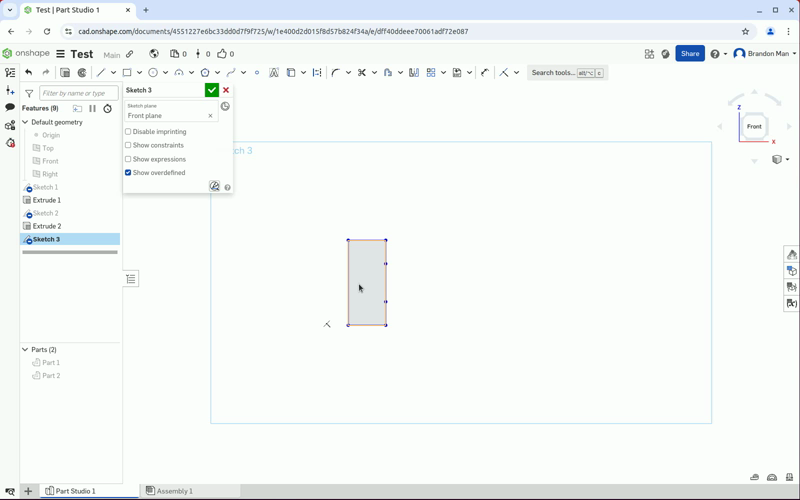
click(359, 283)
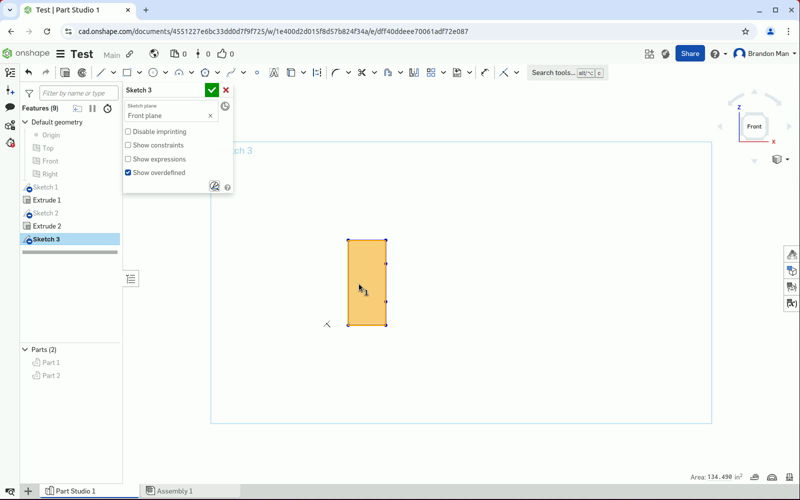
mouse_move(73, 352)
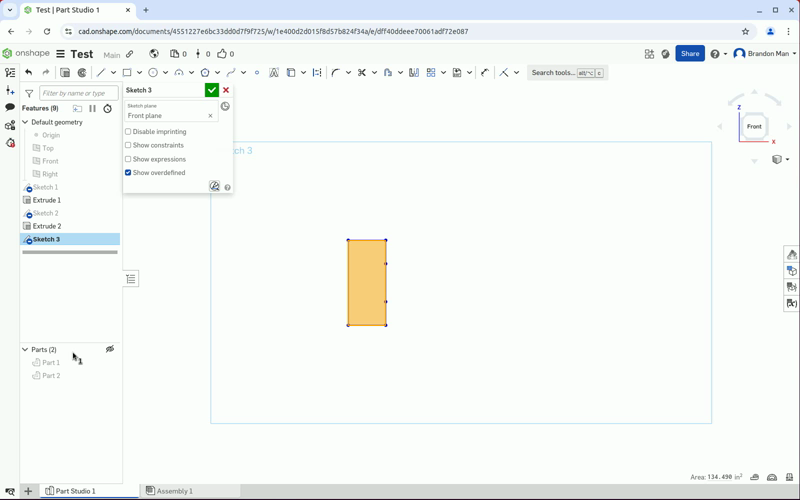
key(shift+y)
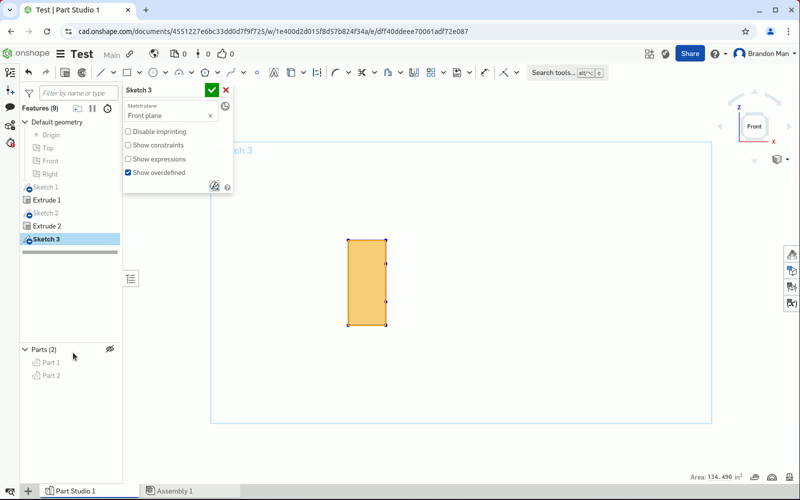
key(shift+e)
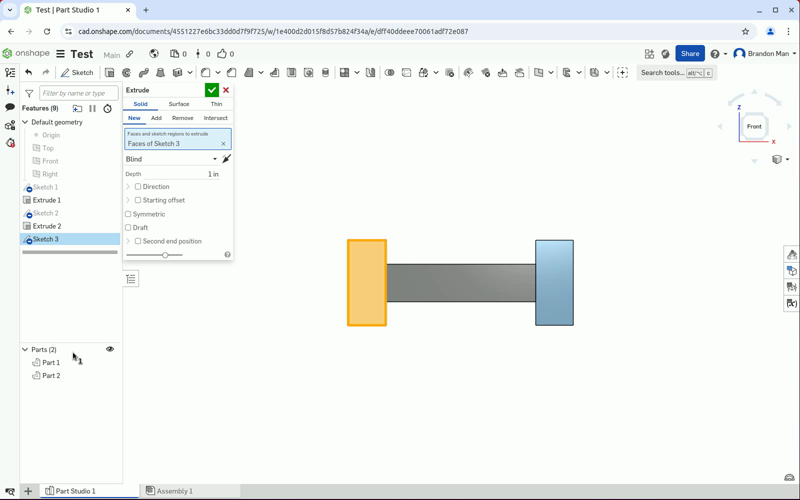
mouse_move(143, 106)
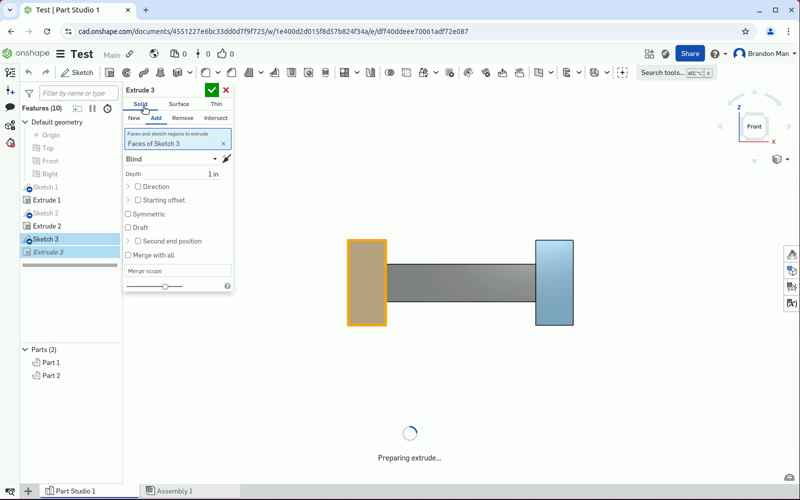
click(143, 106)
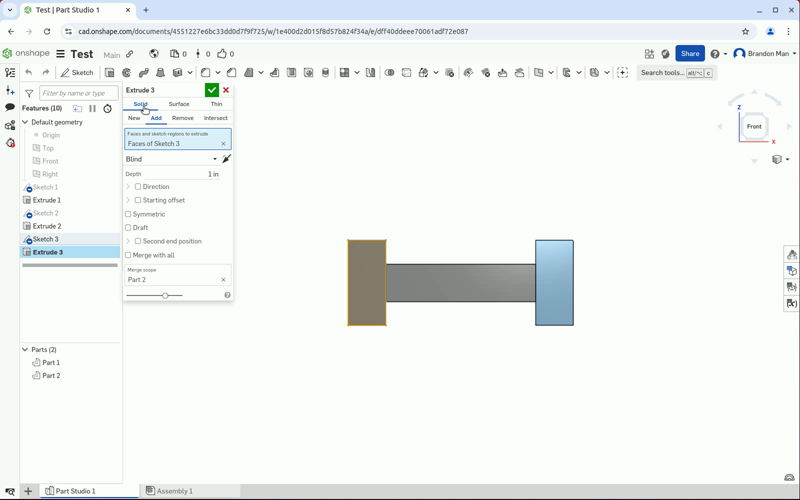
mouse_move(137, 120)
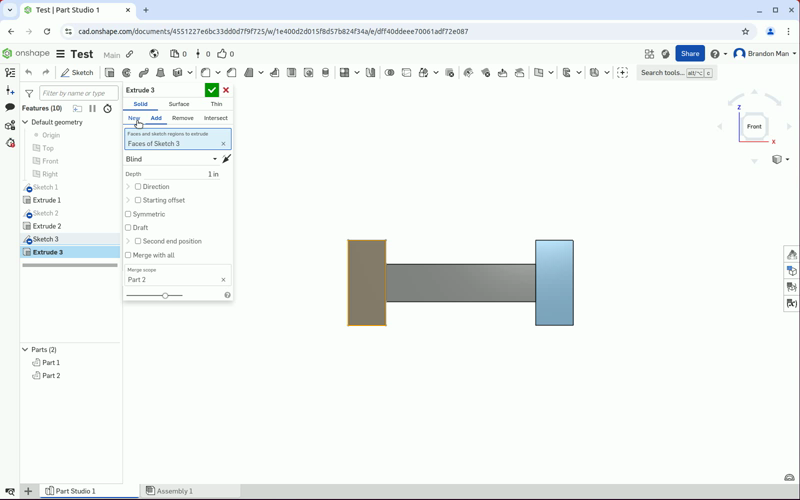
click(137, 120)
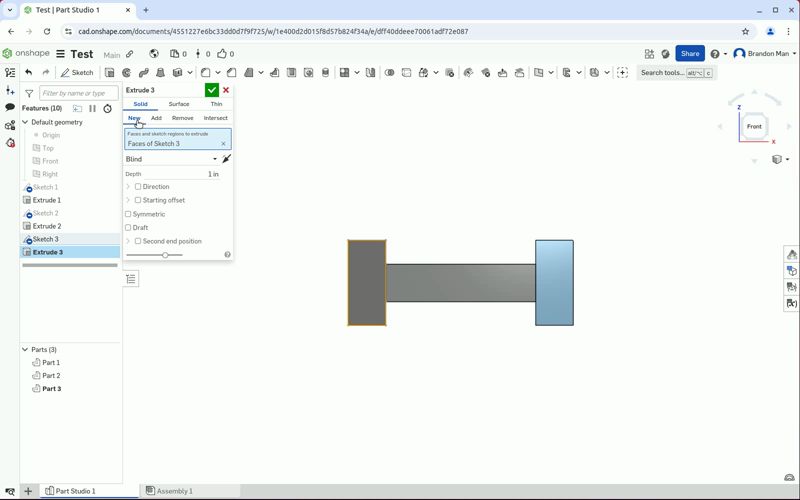
key(tab, 4)
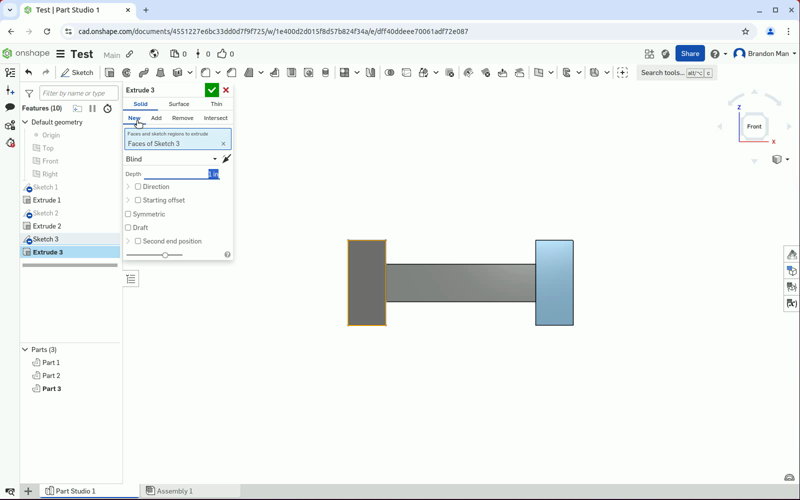
text(1.204)
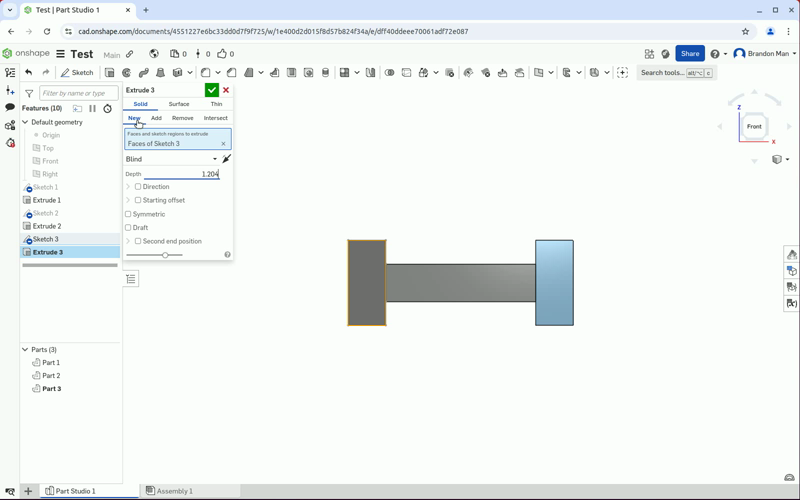
key(enter)
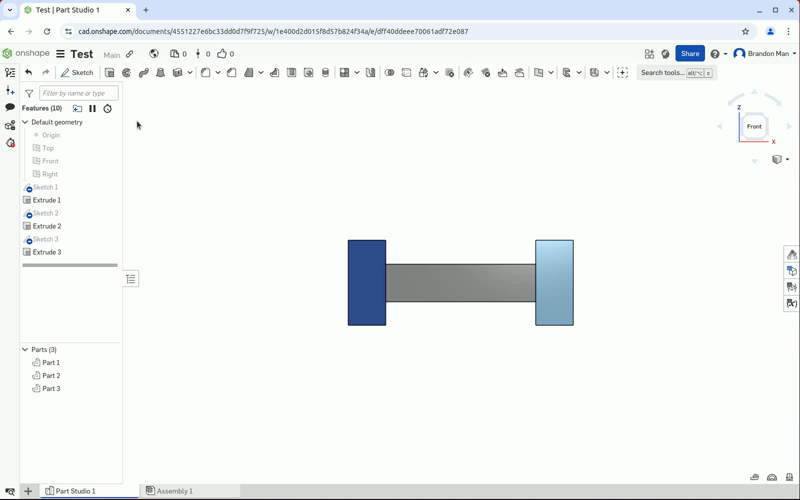
key(shift+h)
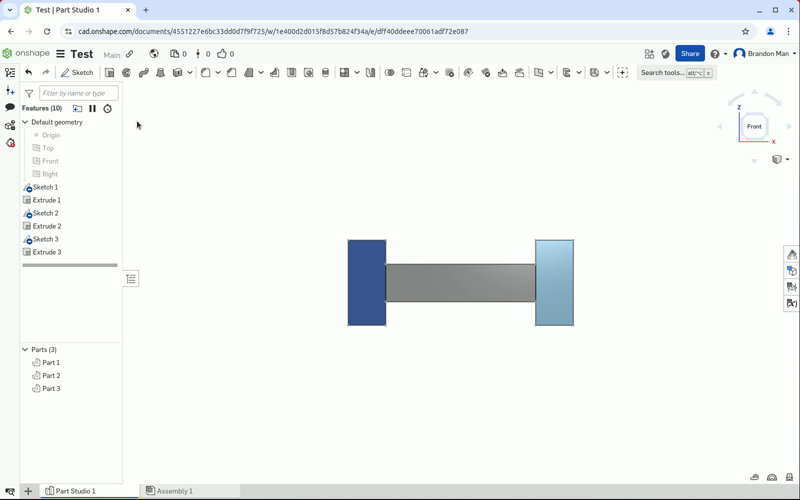
key(shift+h)
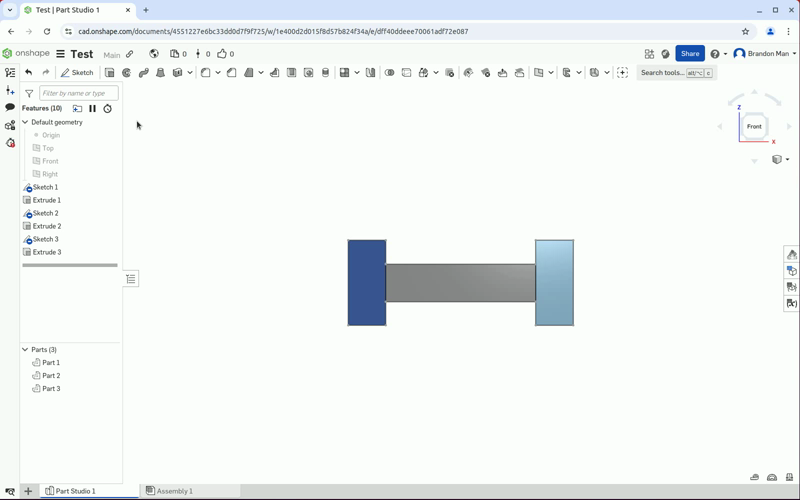
key(shift+7)
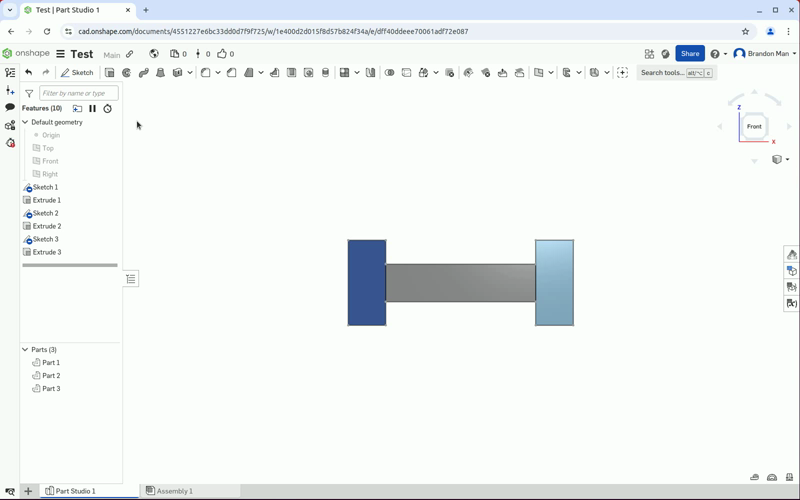
key(left, 2)
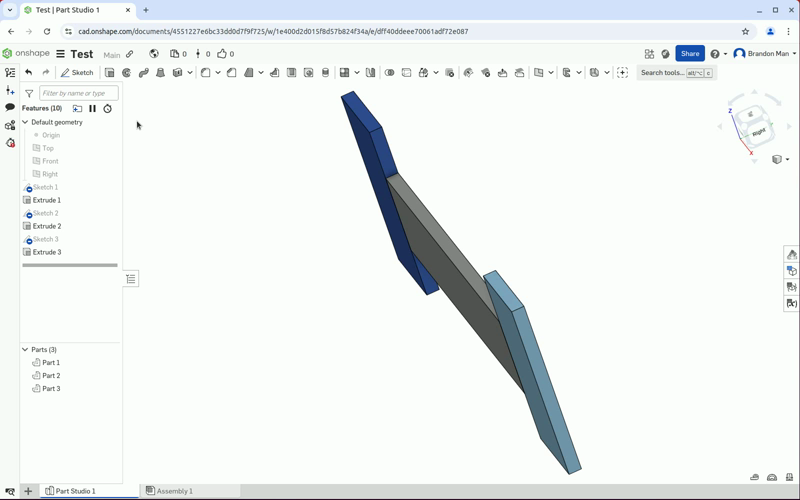
key(down, 2)
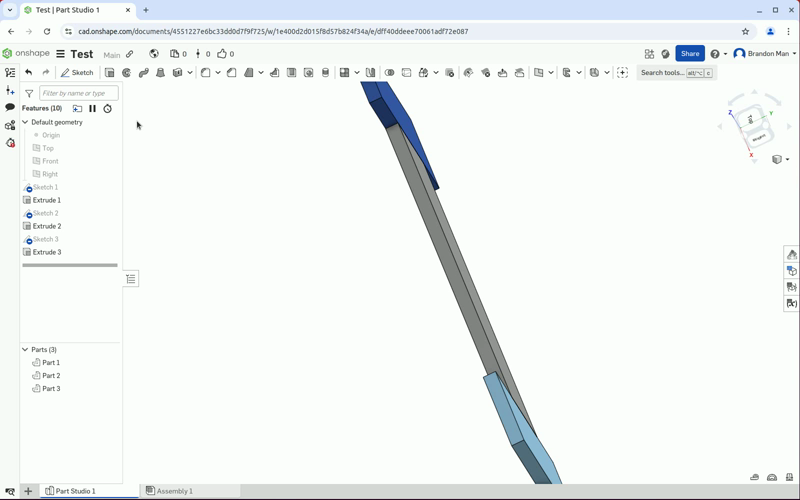
key(up, 2)
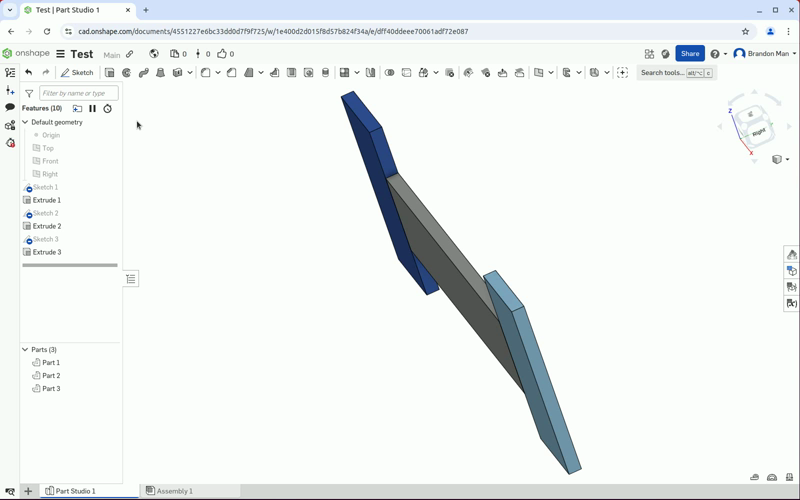
key(right, 2)
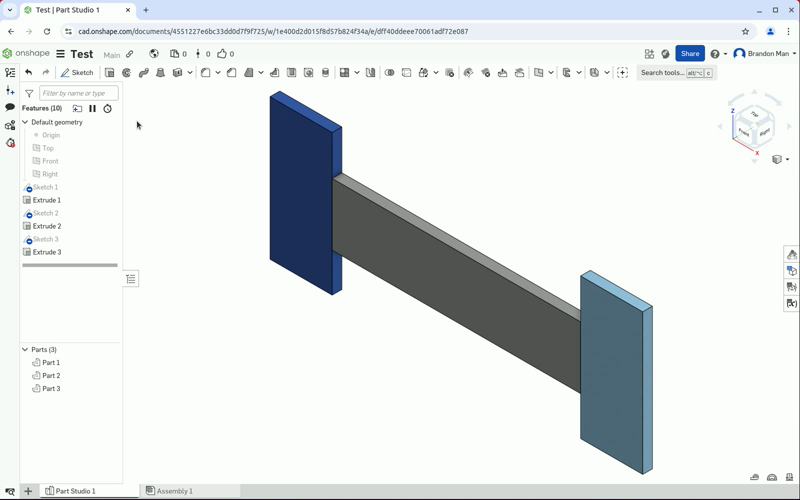
mouse_move(73, 189)
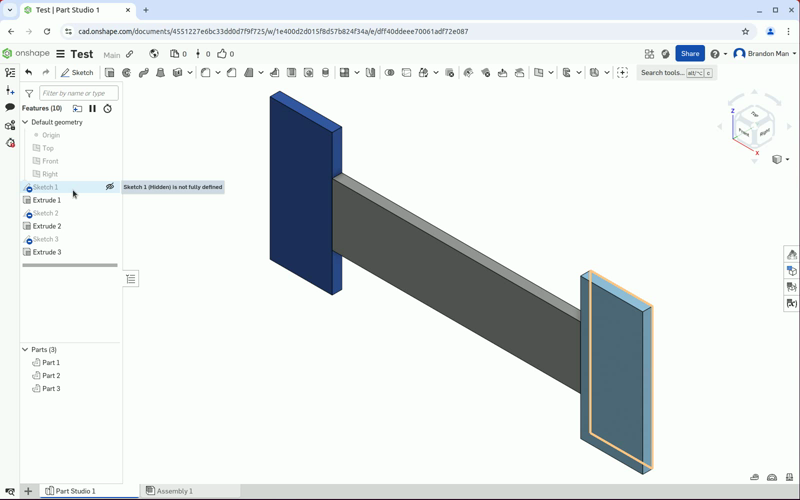
click(73, 189)